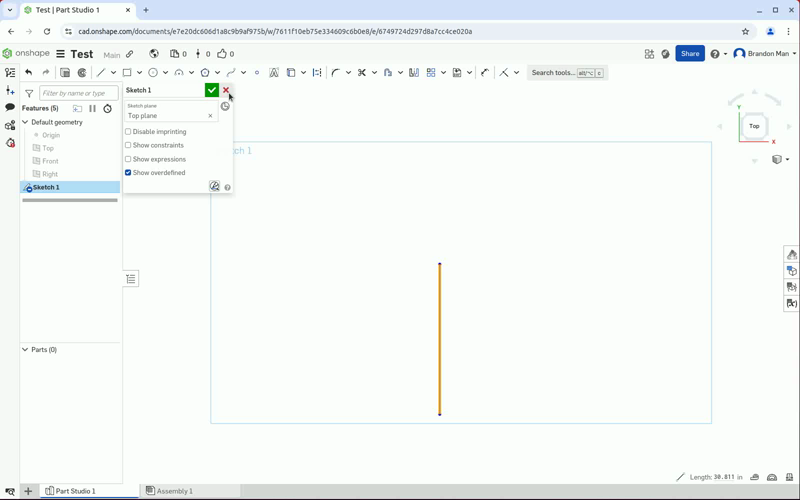
key(shift+h)
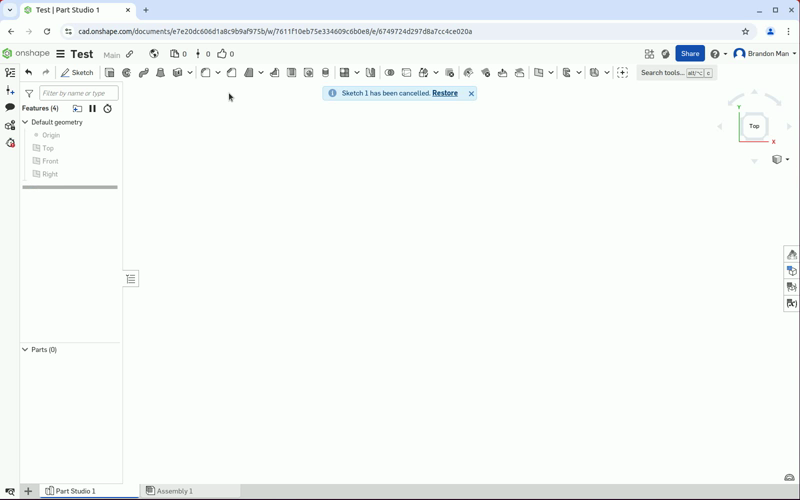
mouse_move(73, 352)
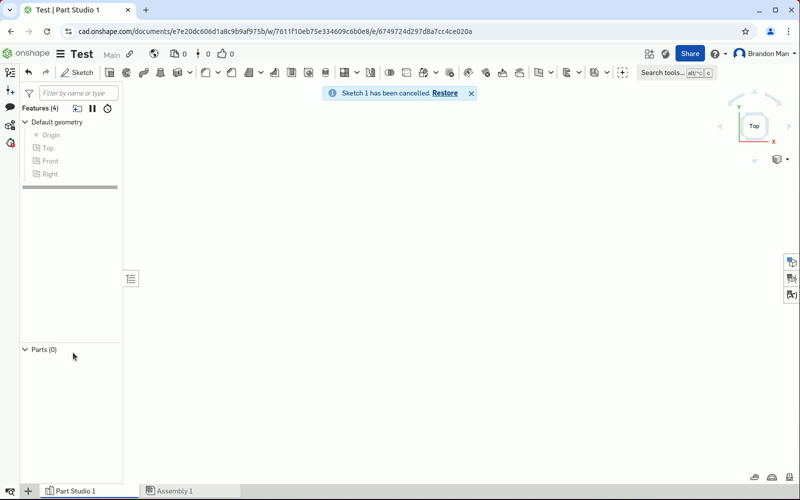
key(y)
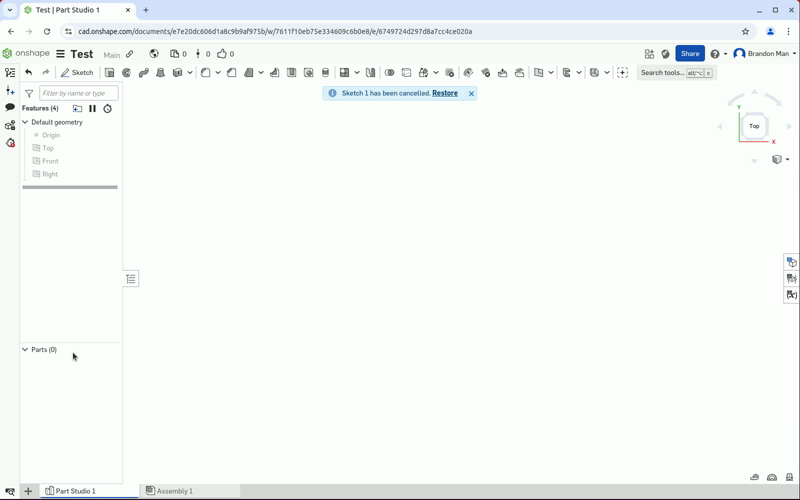
key(shift+p)
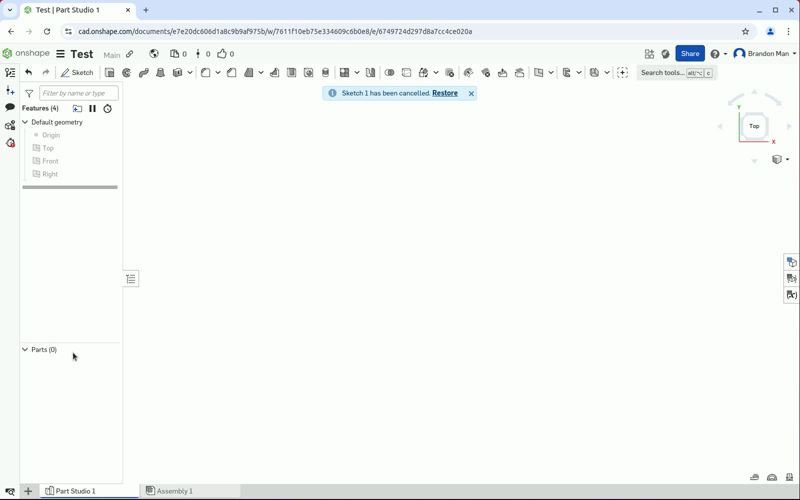
key(space)
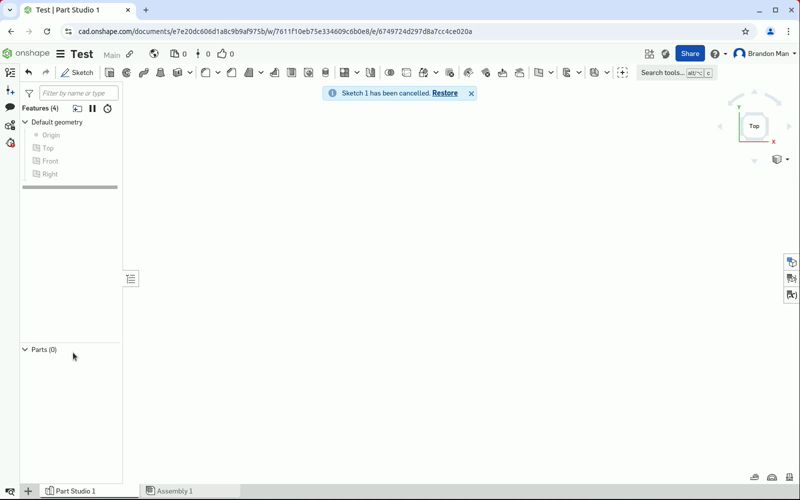
key_down(shift)
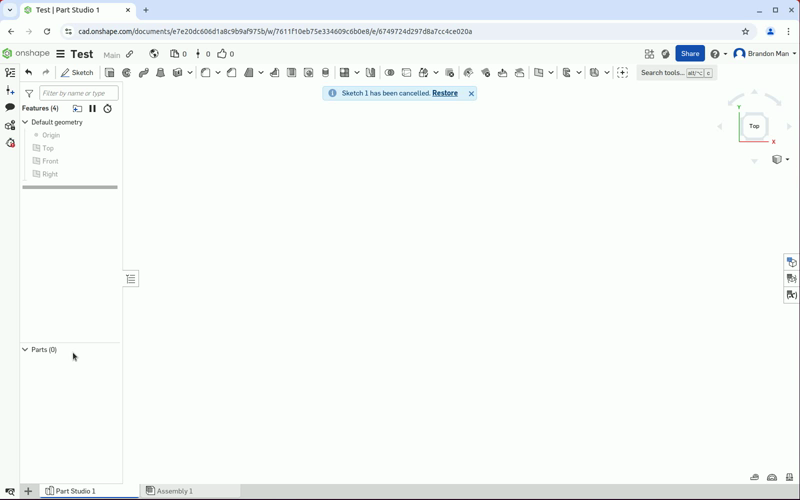
key(up)
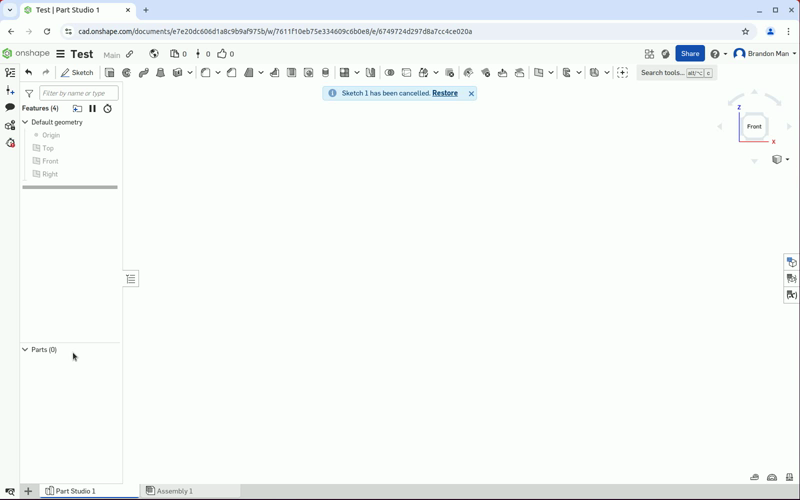
key_up(shift)
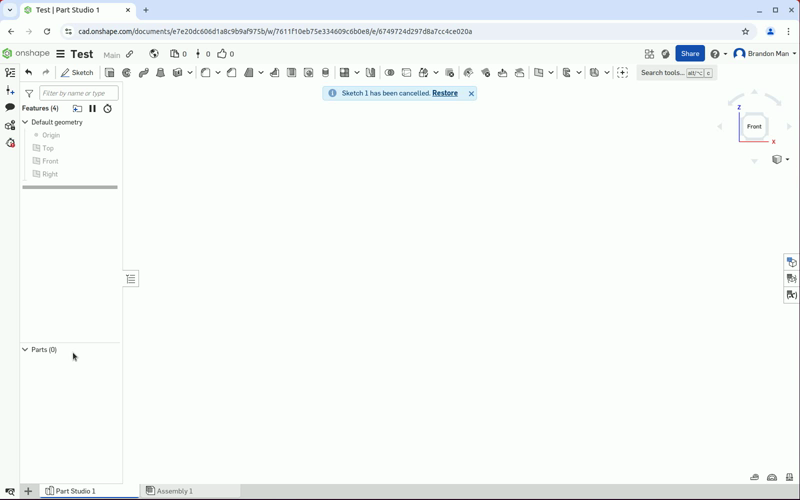
key(space)
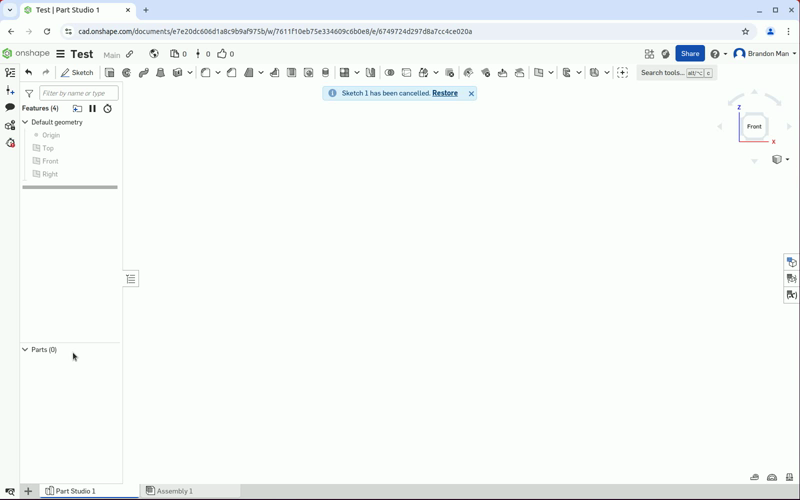
key_down(shift)
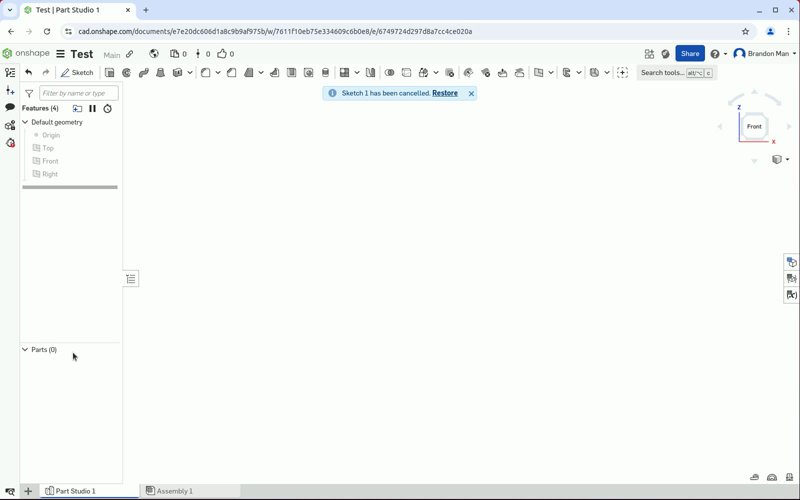
key(left)
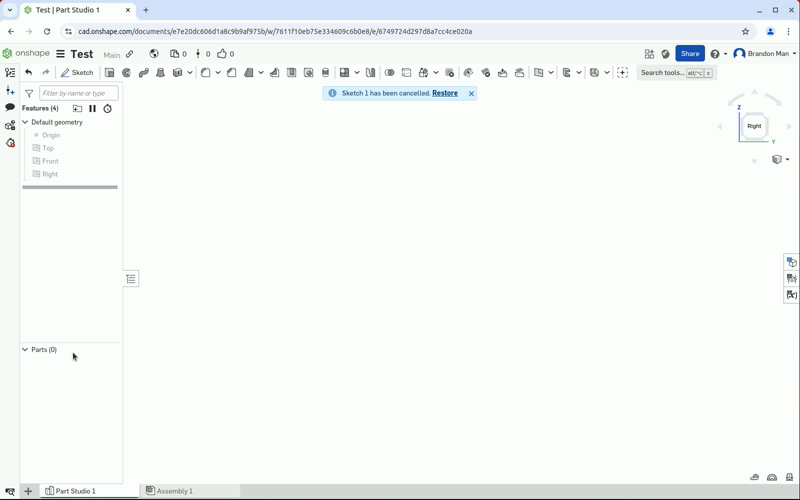
key_up(shift)
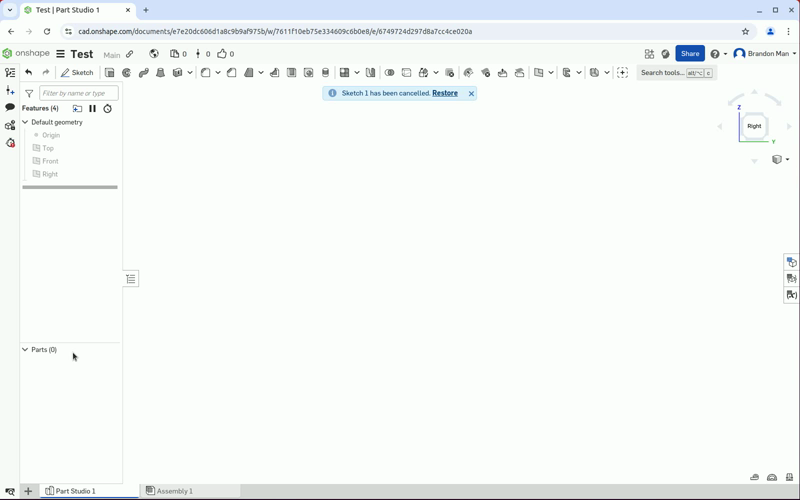
mouse_move(73, 352)
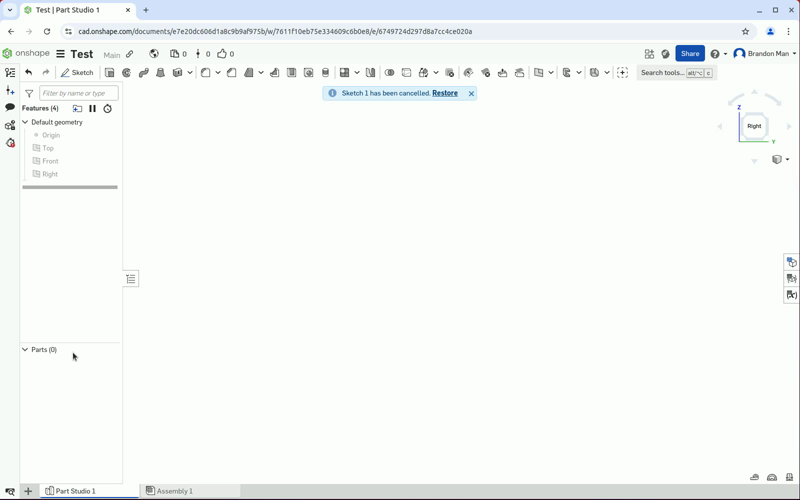
key(shift+y)
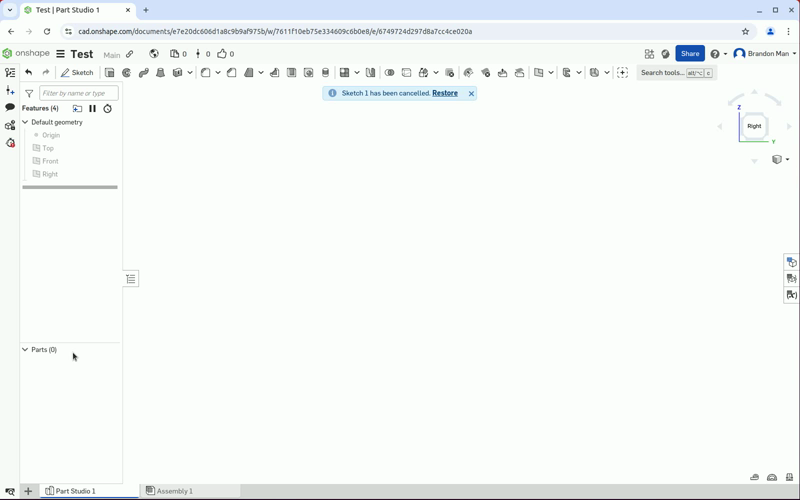
key(shift+s)
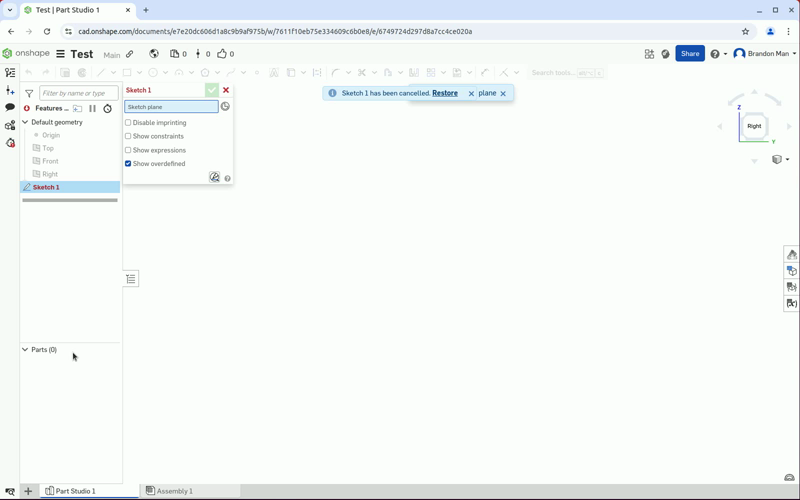
mouse_move(73, 176)
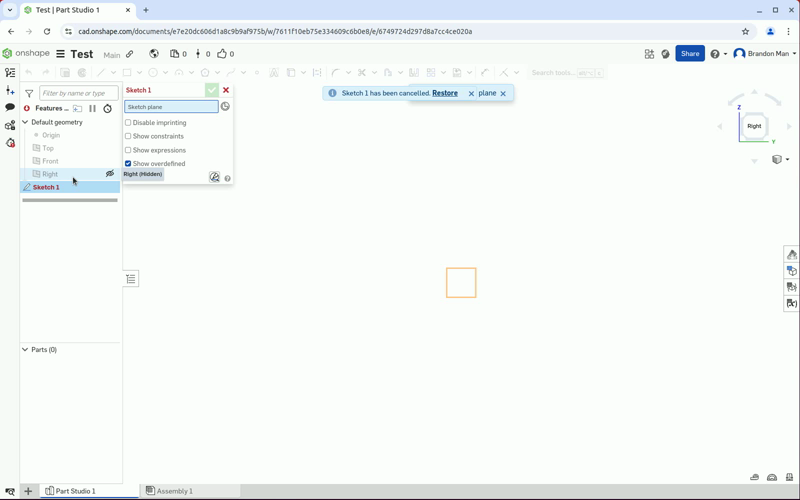
click(73, 176)
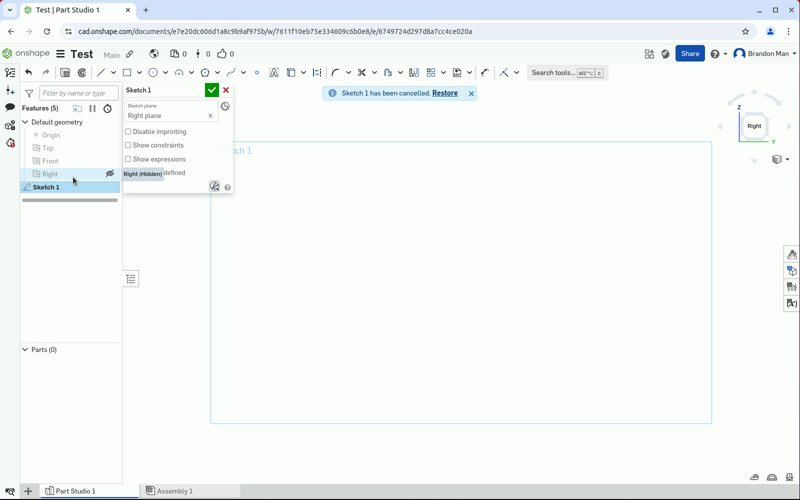
mouse_move(73, 352)
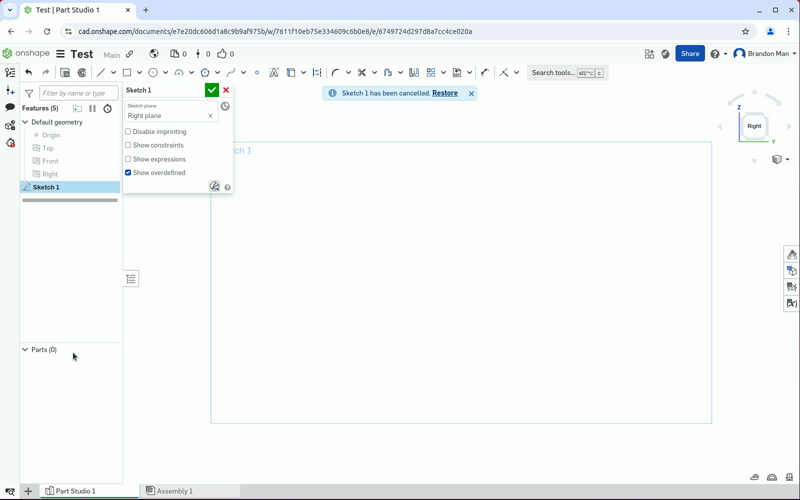
key(y)
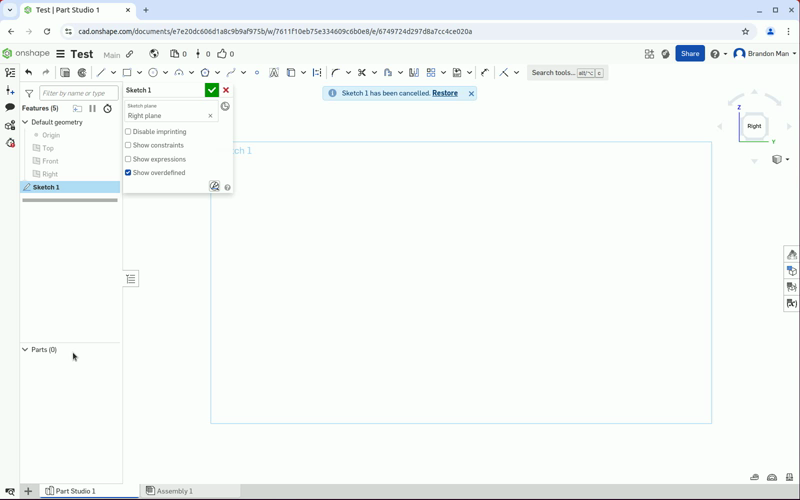
key(l)
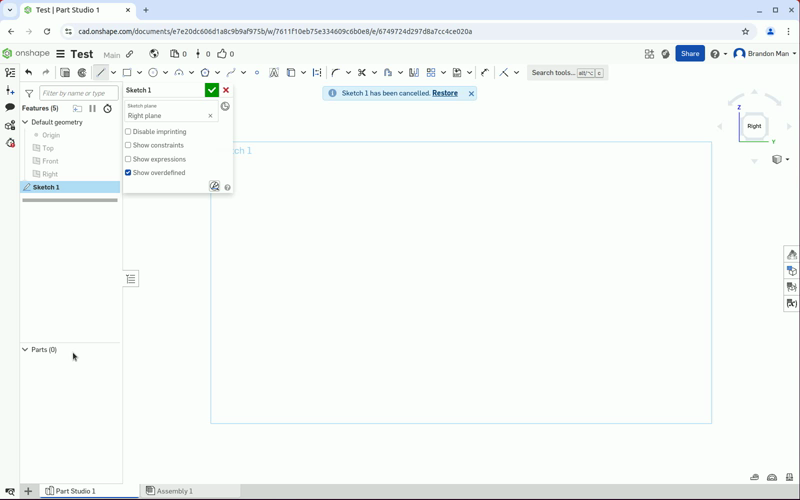
key_down(shift)
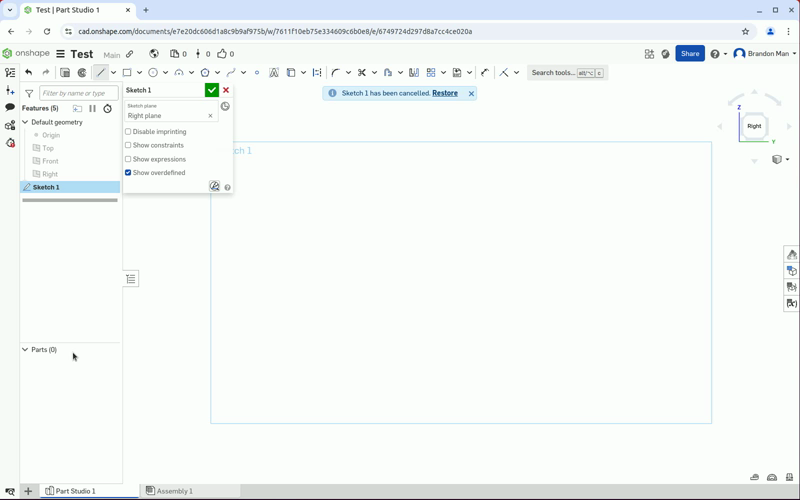
mouse_move(460, 282)
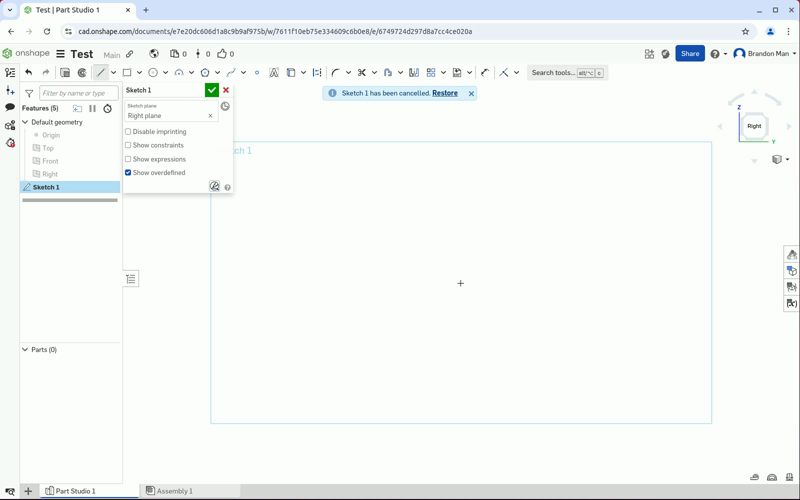
click(460, 282)
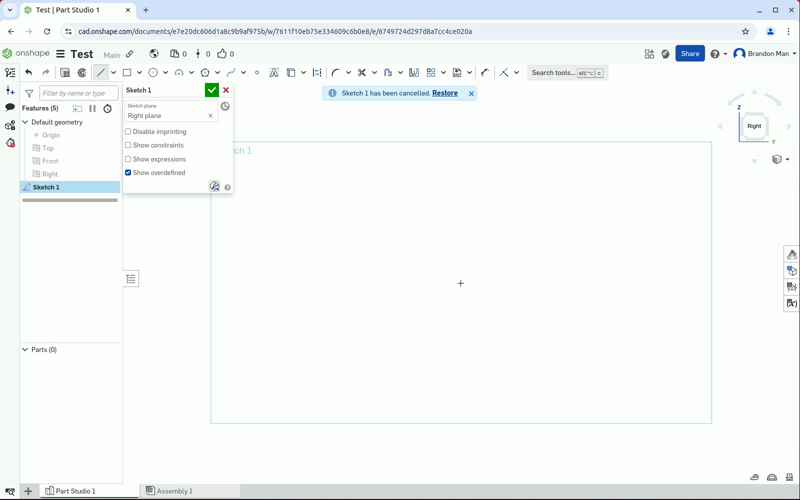
key_up(shift)
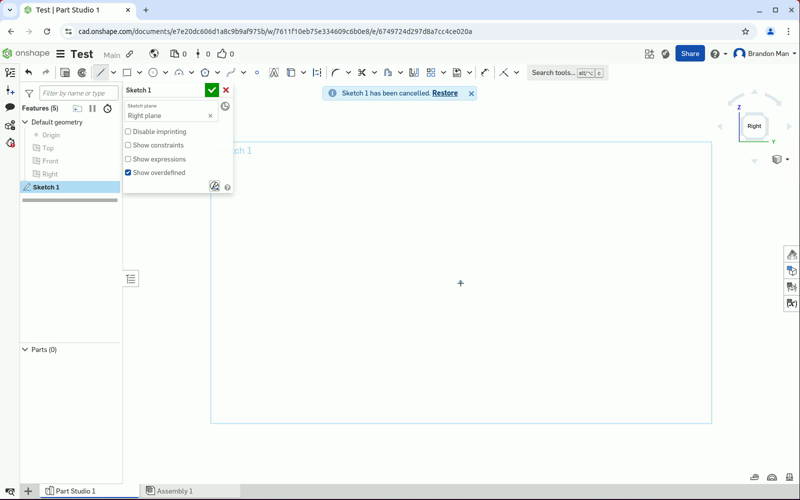
key_down(shift)
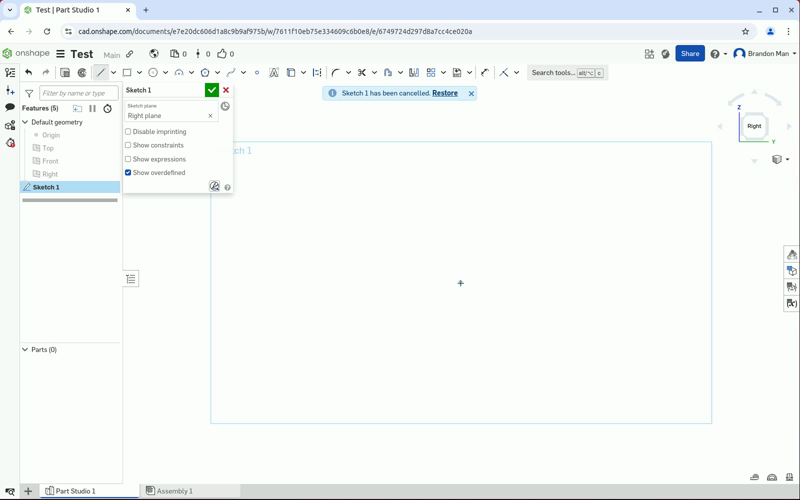
mouse_move(490, 282)
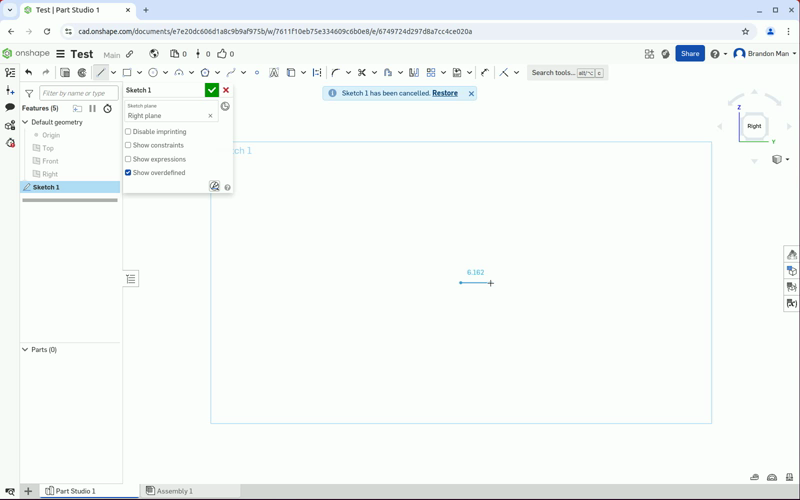
mouse_move(470, 282)
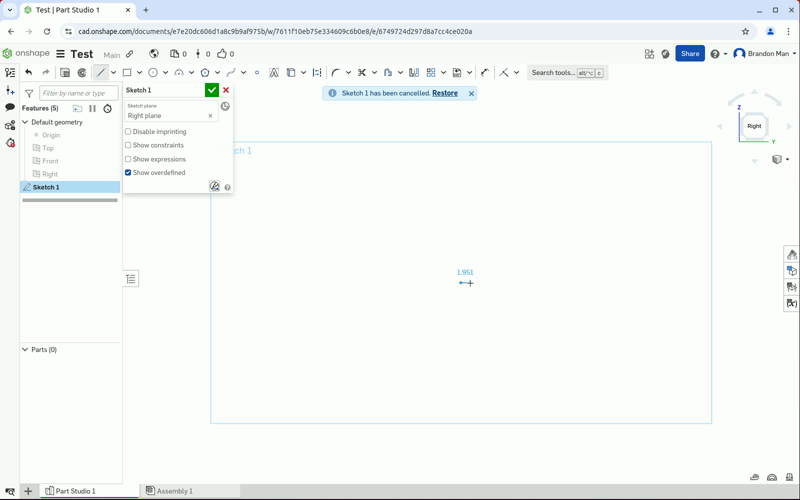
click(470, 282)
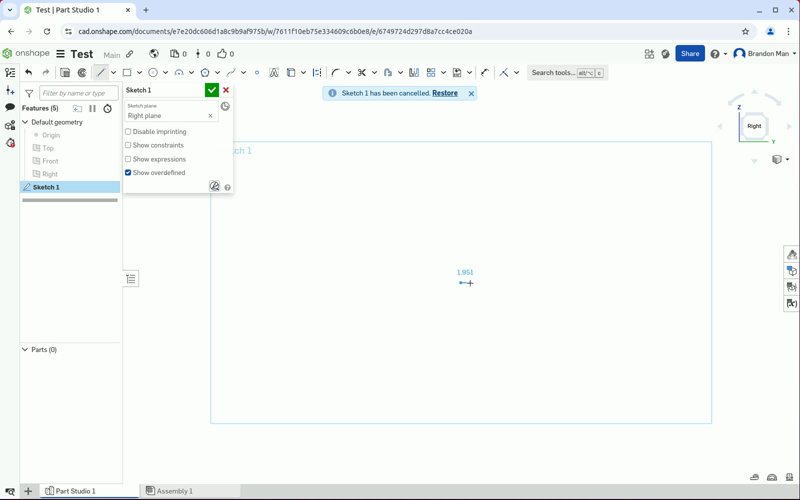
key_up(shift)
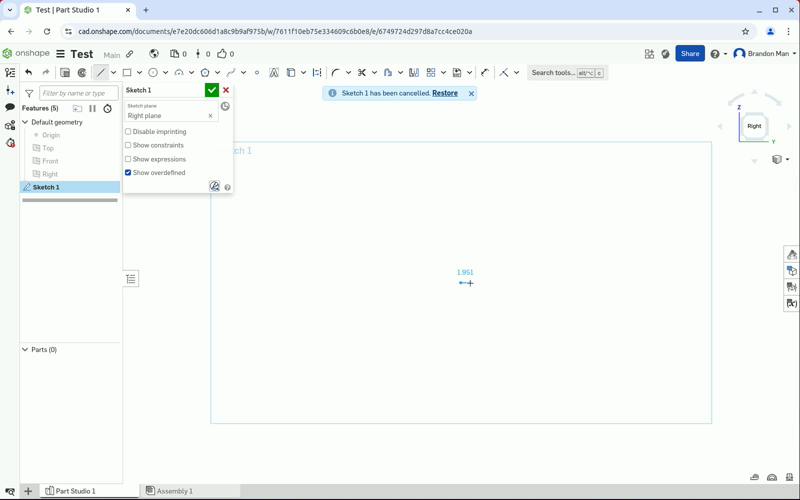
key_down(shift)
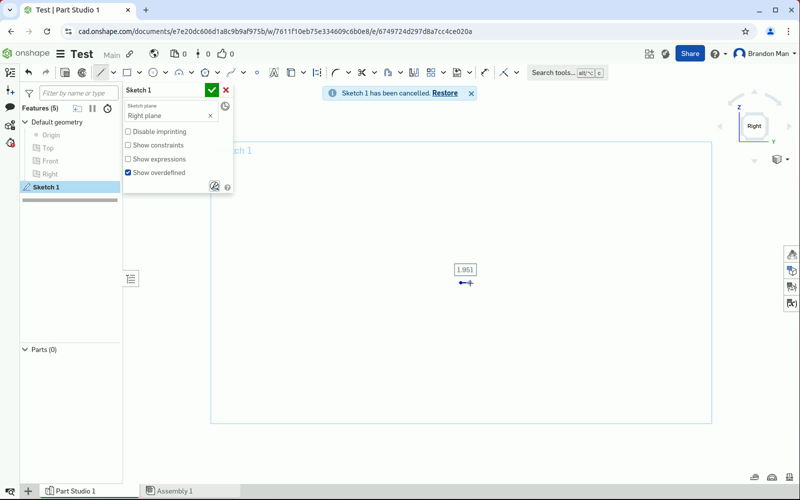
mouse_move(500, 282)
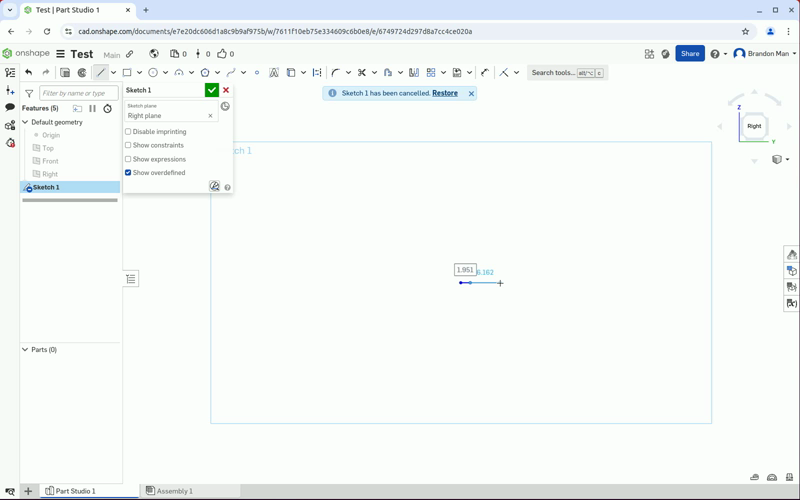
mouse_move(470, 263)
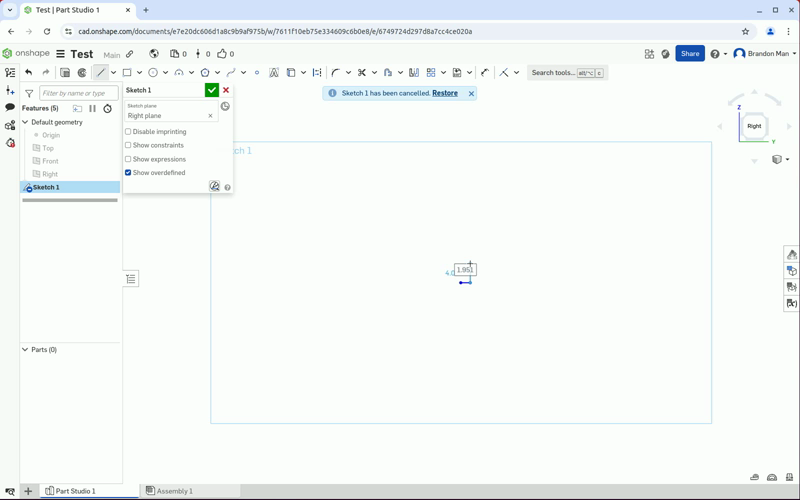
click(470, 263)
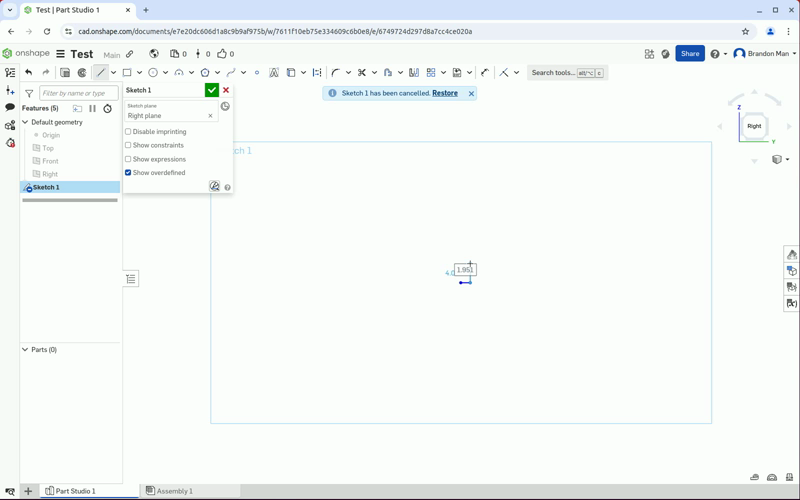
key_up(shift)
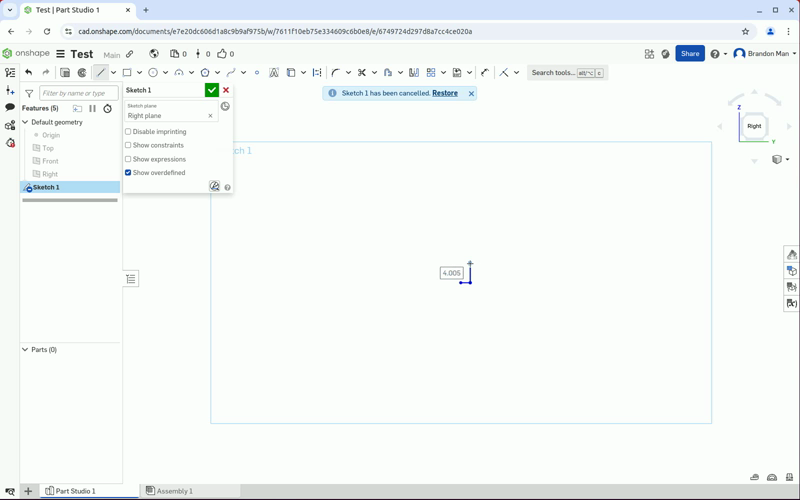
key_down(shift)
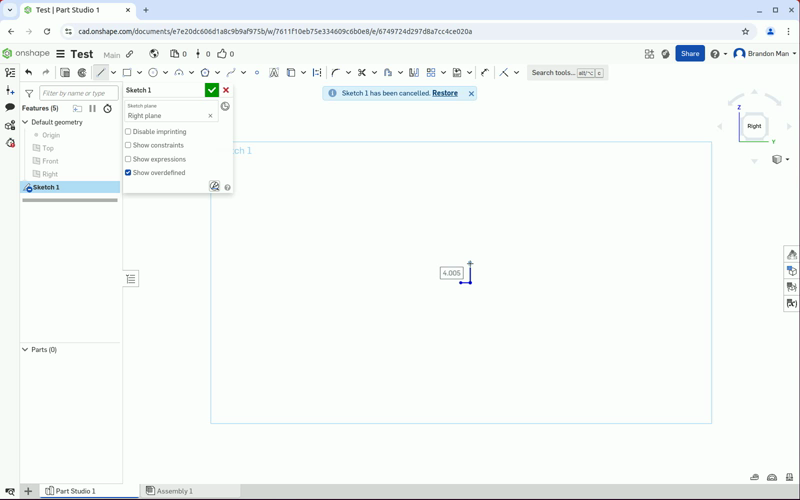
mouse_move(500, 263)
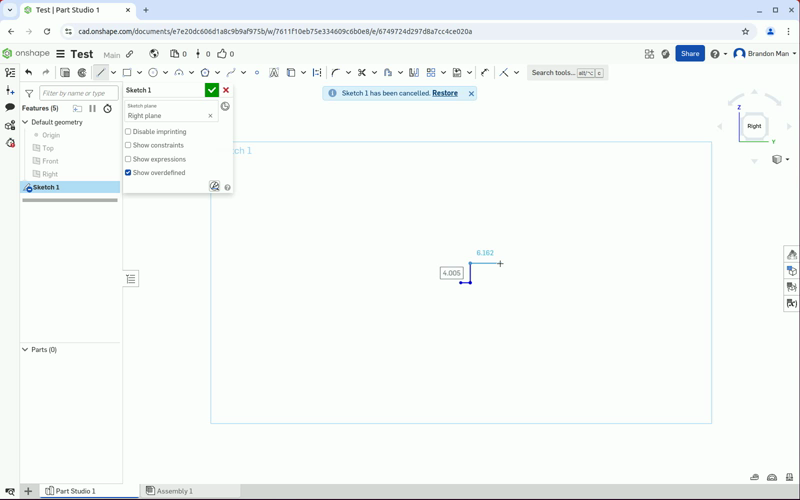
mouse_move(470, 258)
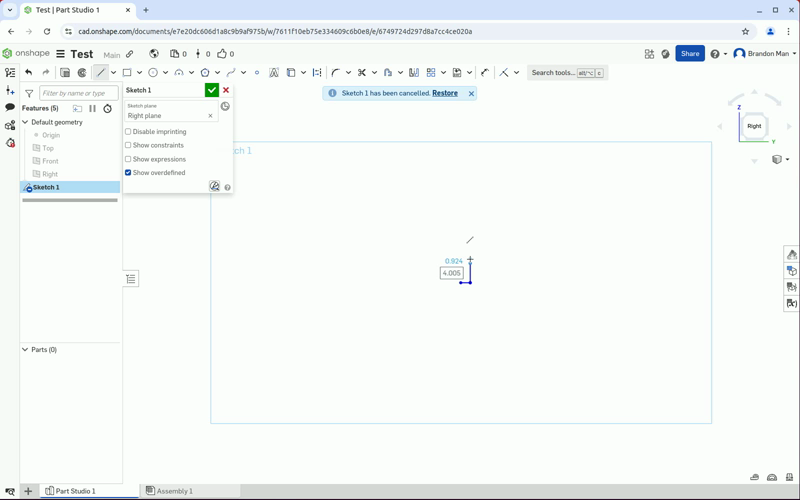
scroll(6)
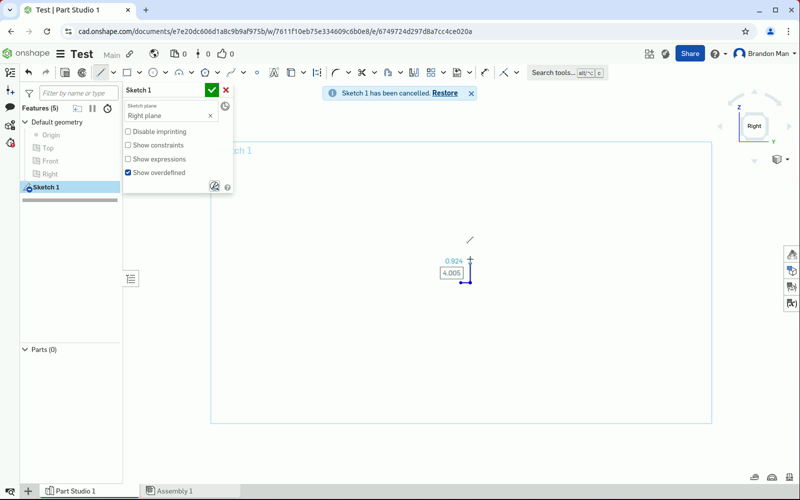
scroll(6)
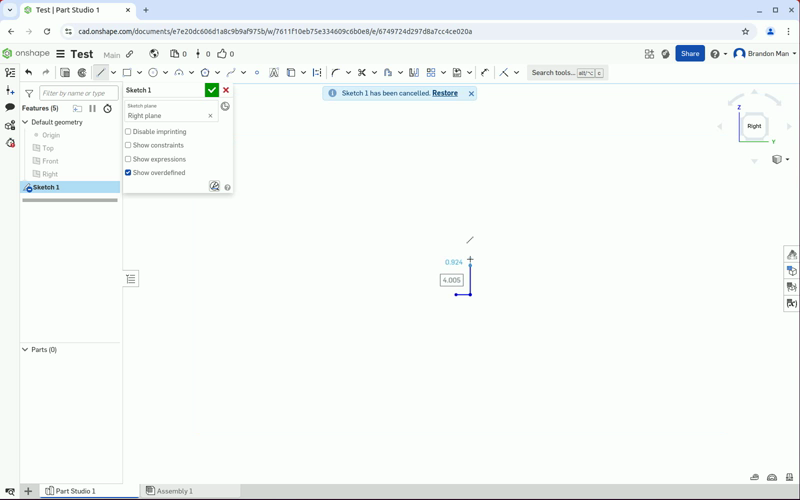
scroll(6)
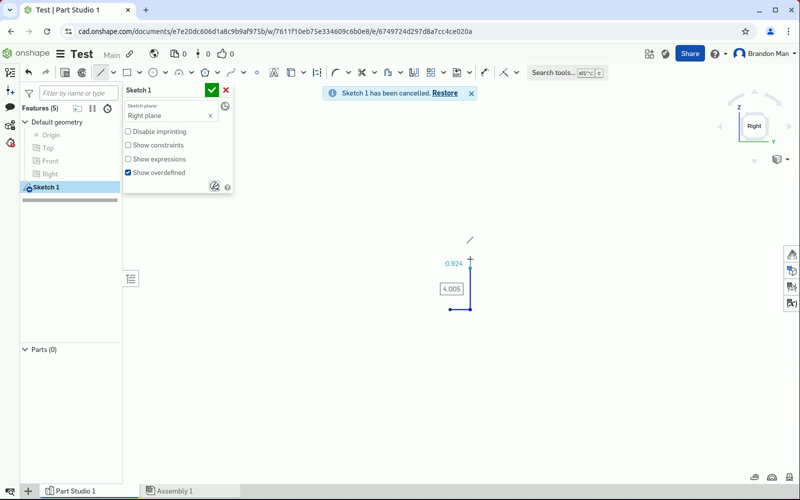
scroll(6)
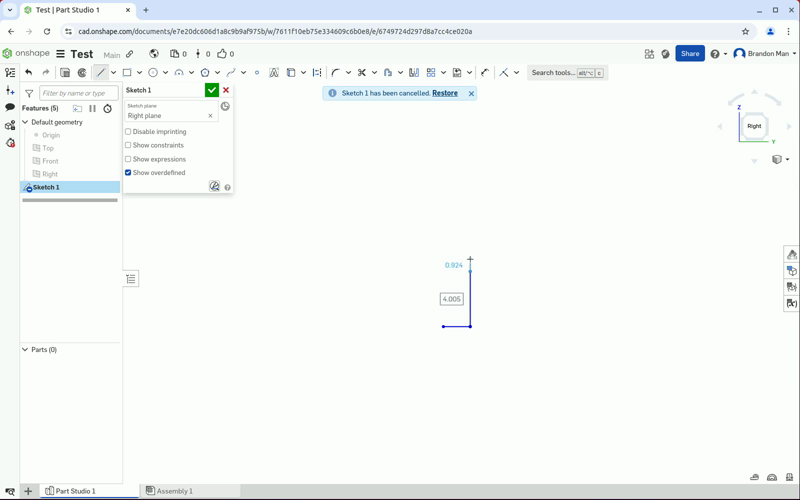
scroll(6)
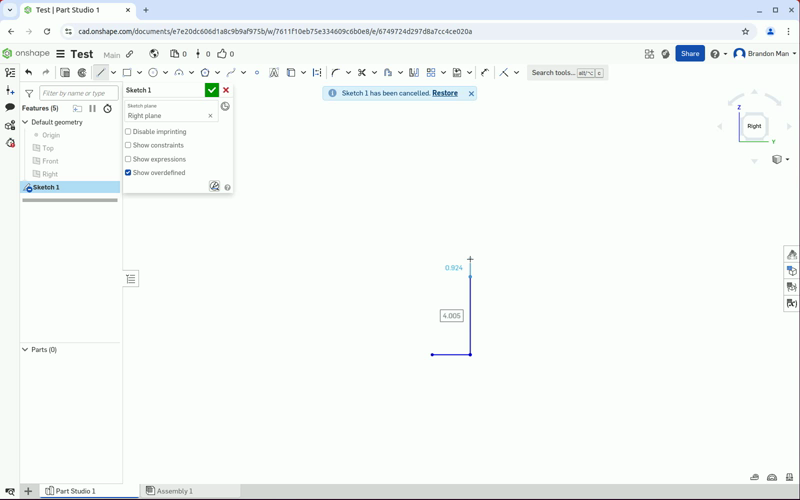
scroll(6)
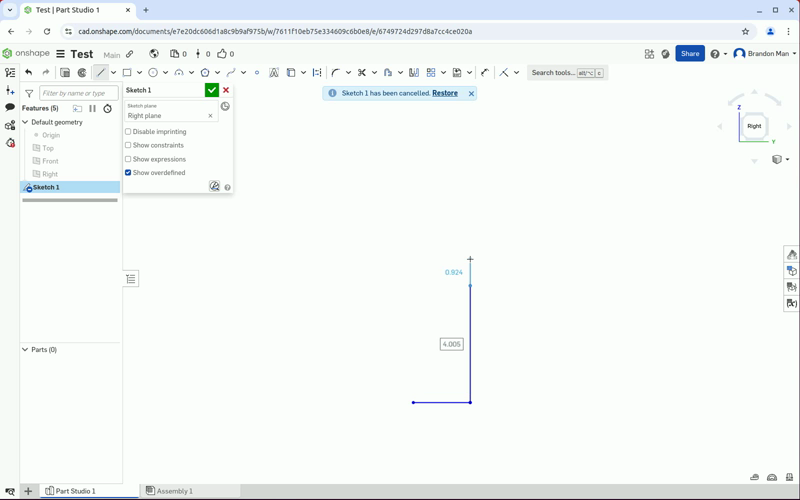
scroll(6)
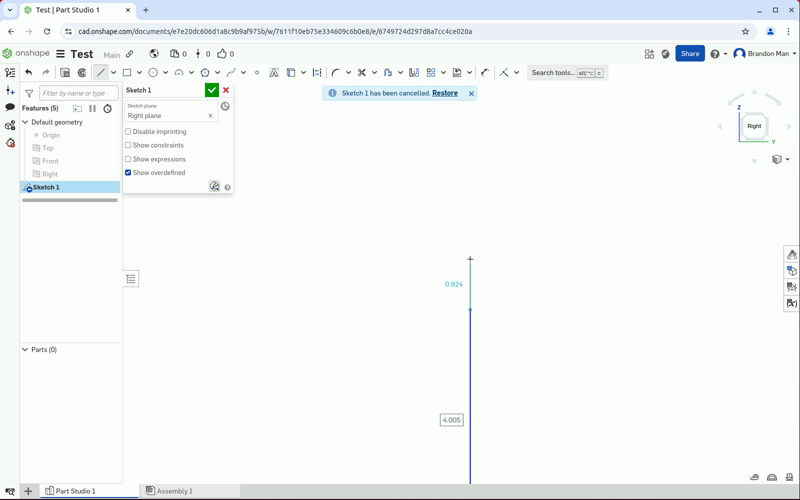
click(470, 258)
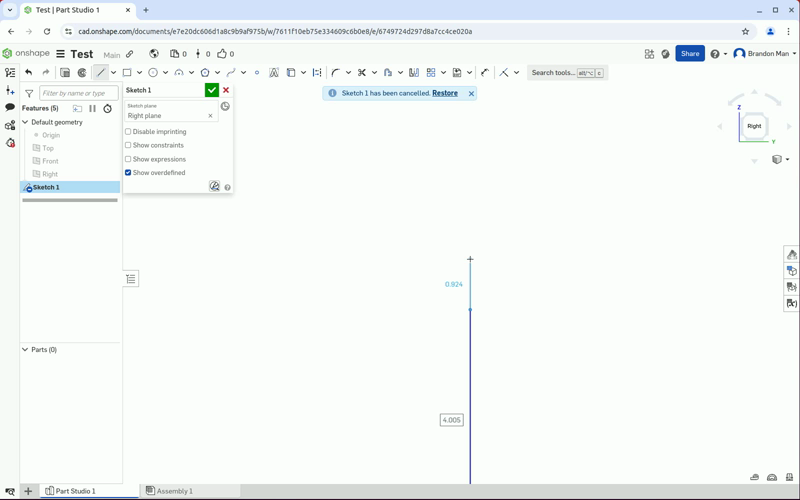
scroll(-6)
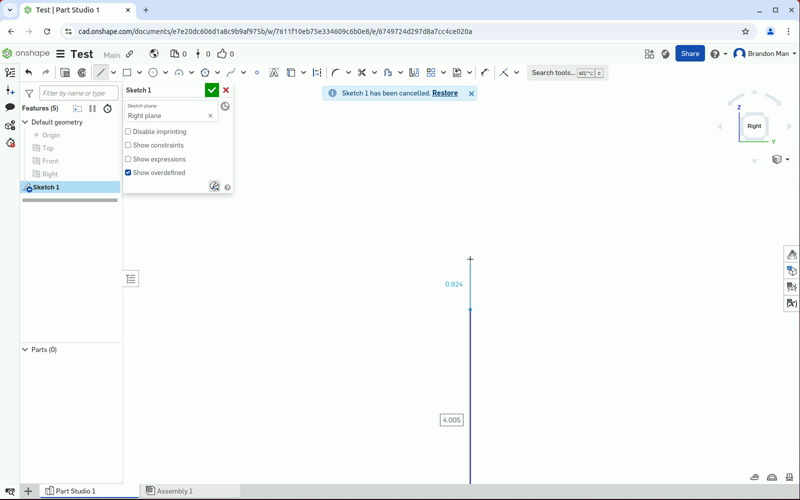
scroll(-6)
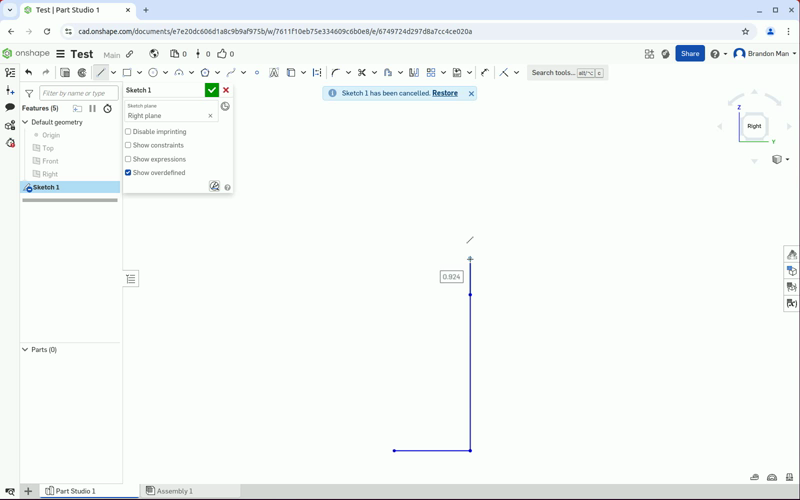
scroll(-6)
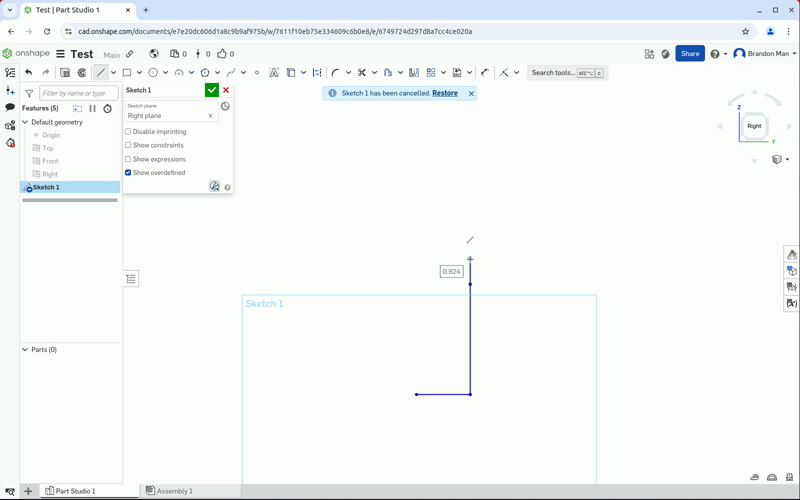
scroll(-6)
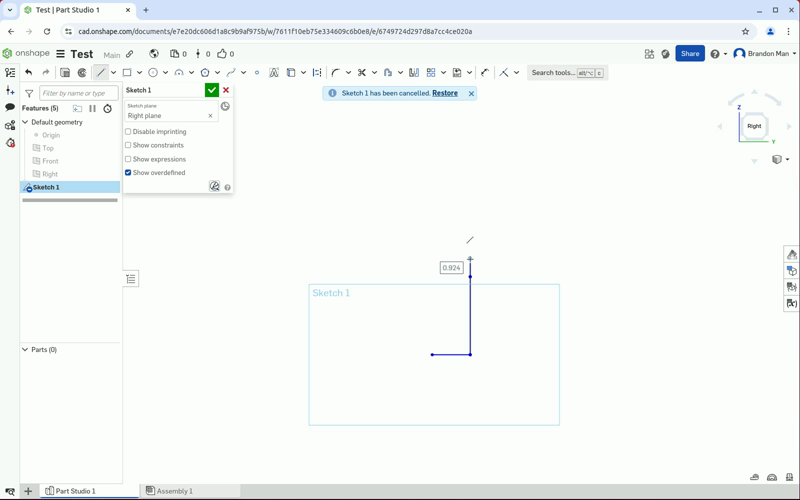
scroll(-6)
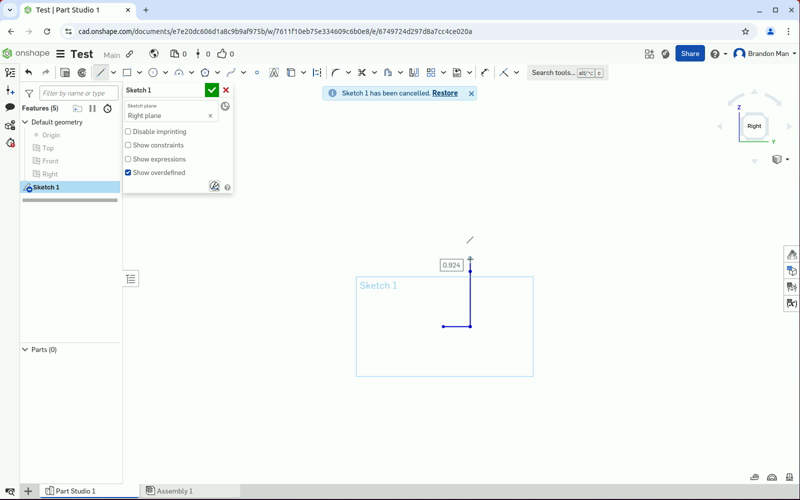
scroll(-6)
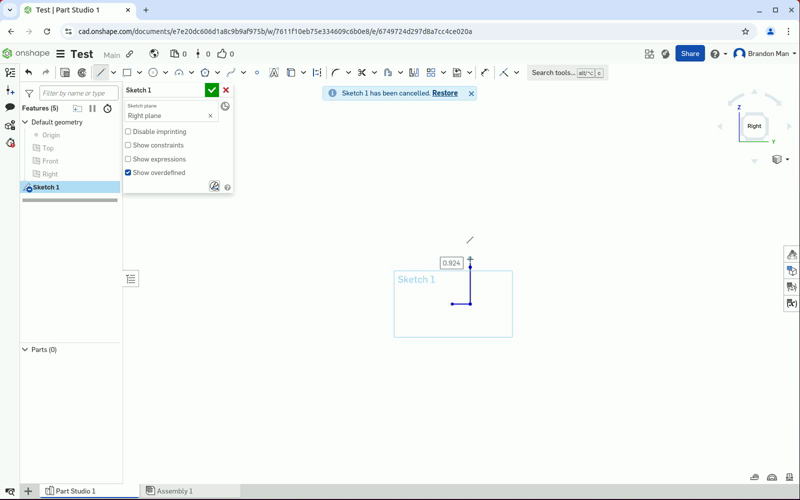
scroll(-6)
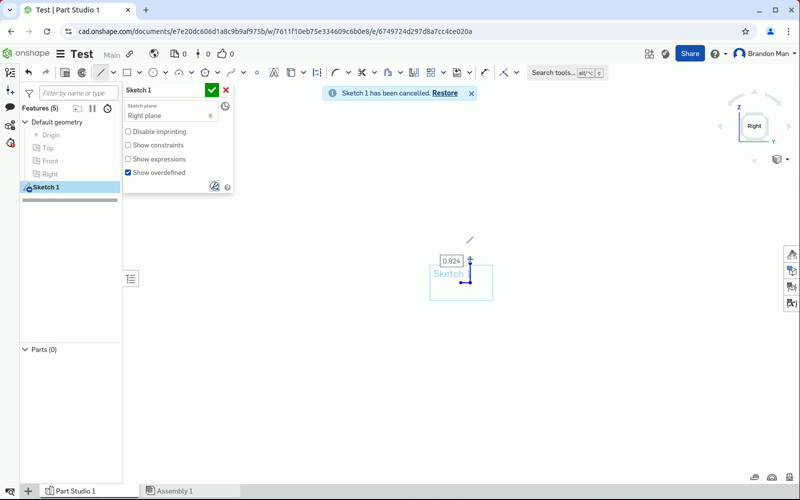
key_up(shift)
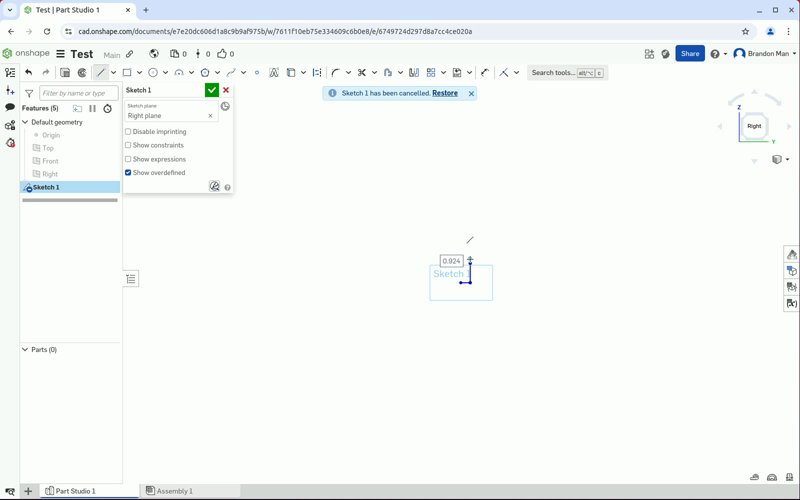
key_down(shift)
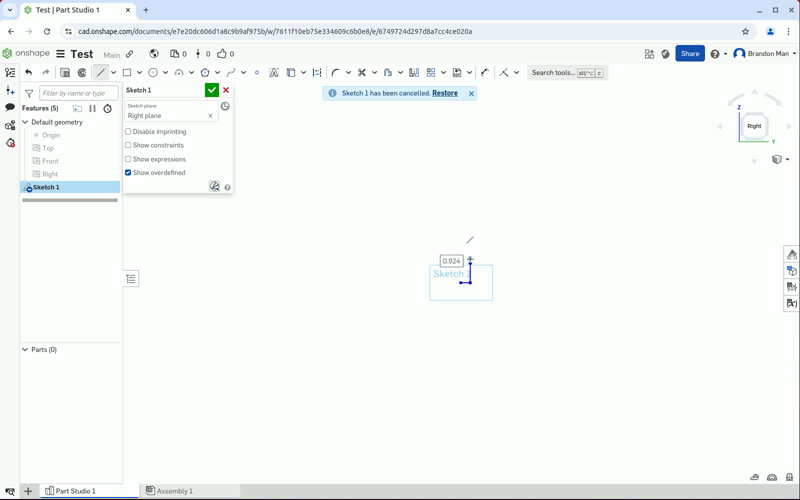
mouse_move(500, 258)
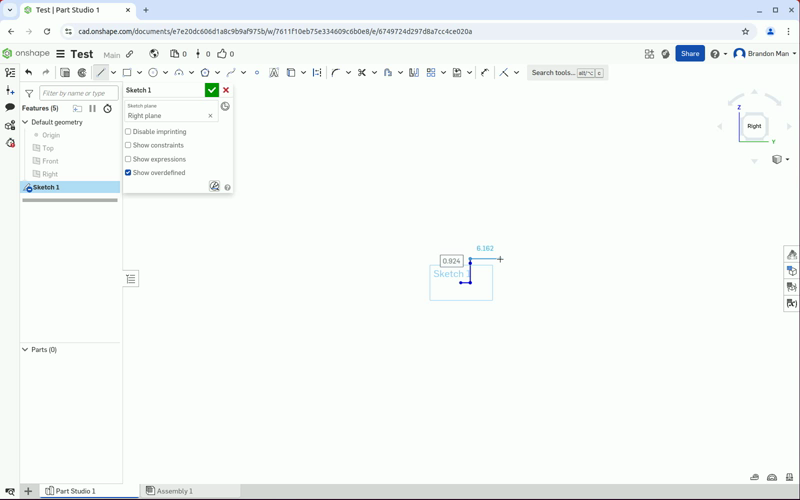
mouse_move(460, 258)
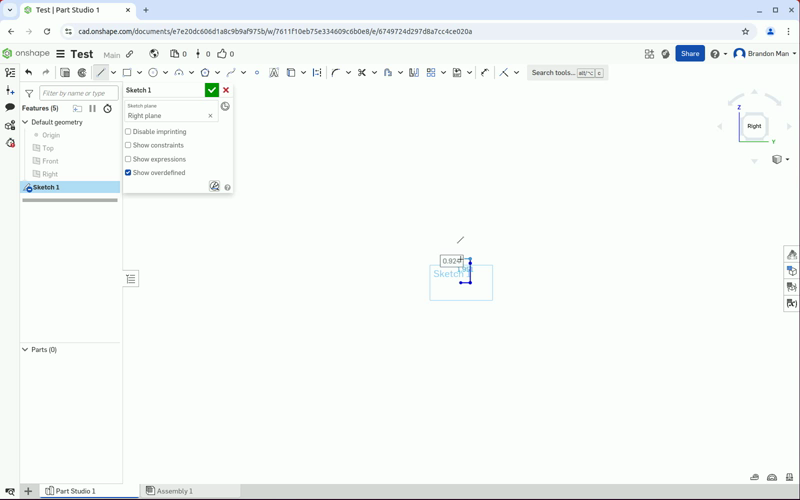
click(460, 258)
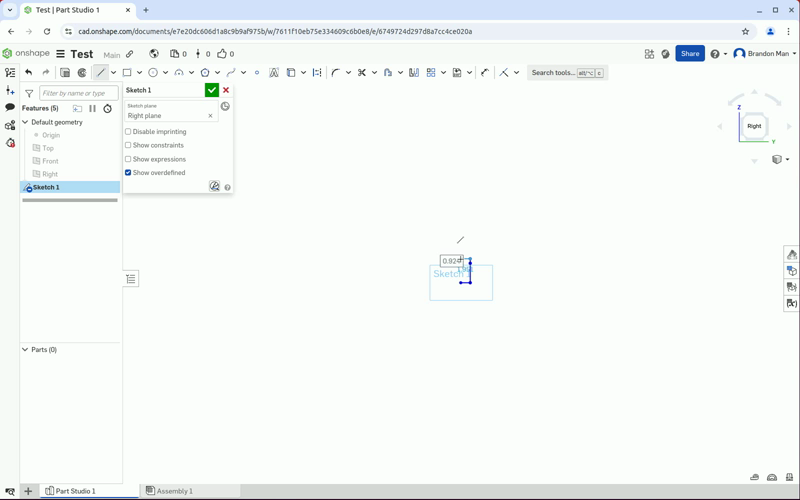
key_up(shift)
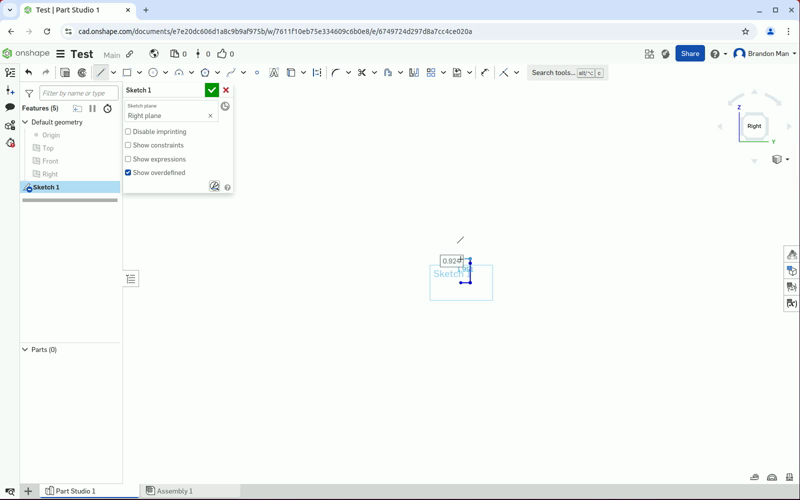
mouse_move(490, 258)
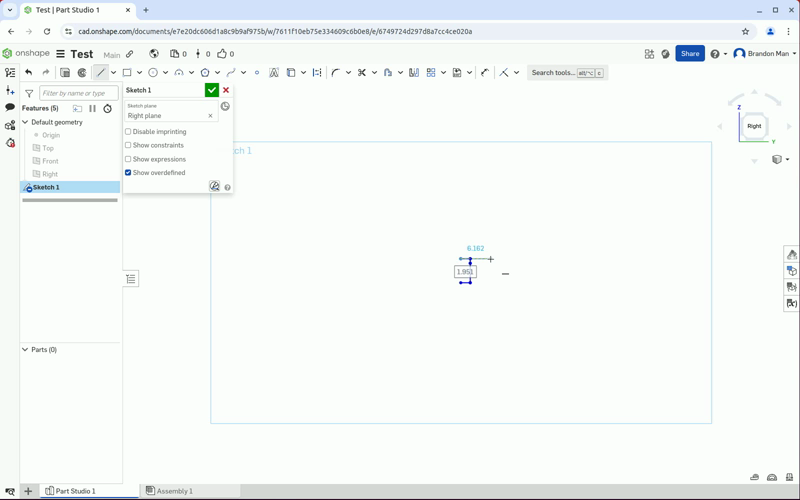
key_down(shift)
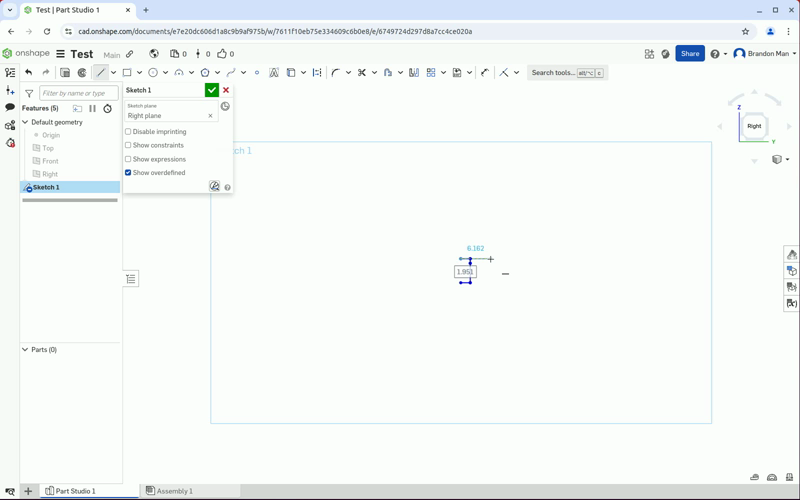
mouse_move(460, 282)
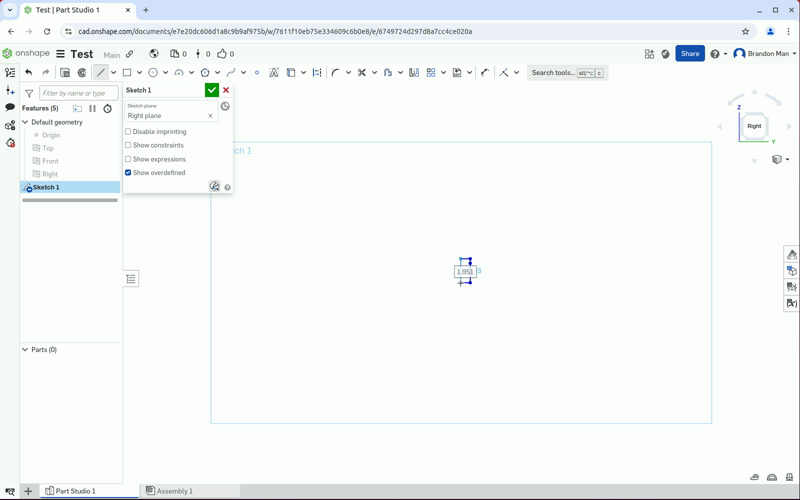
key_up(shift)
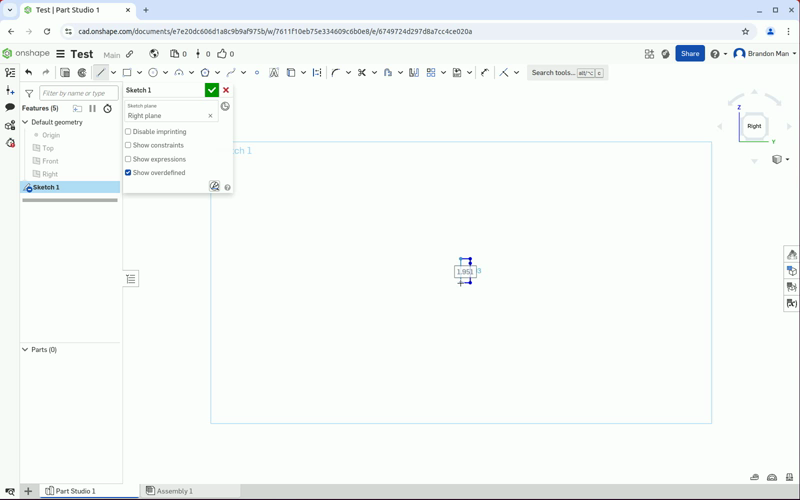
click(460, 282)
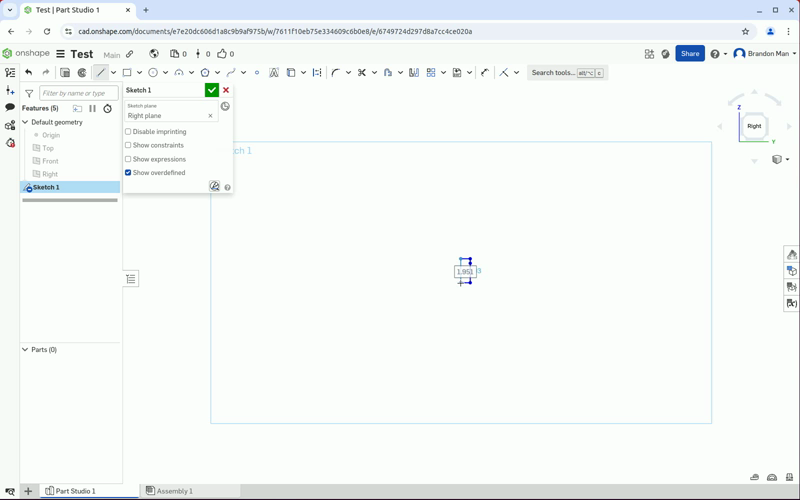
key(esc)
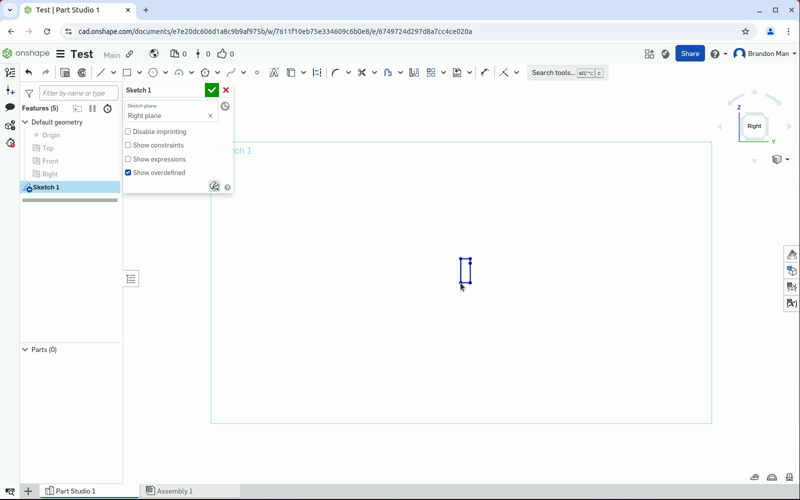
mouse_move(468, 276)
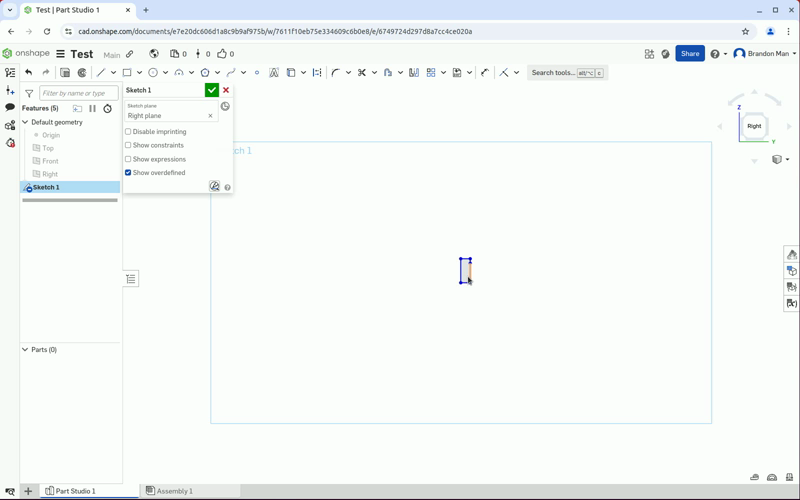
scroll(6)
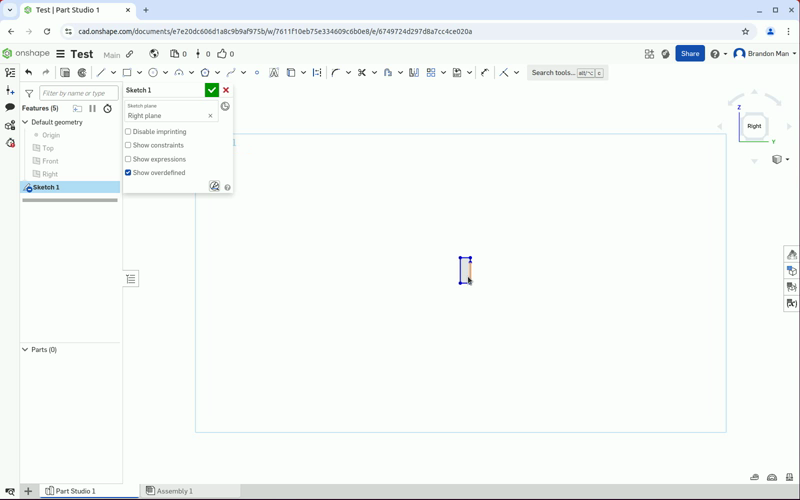
scroll(6)
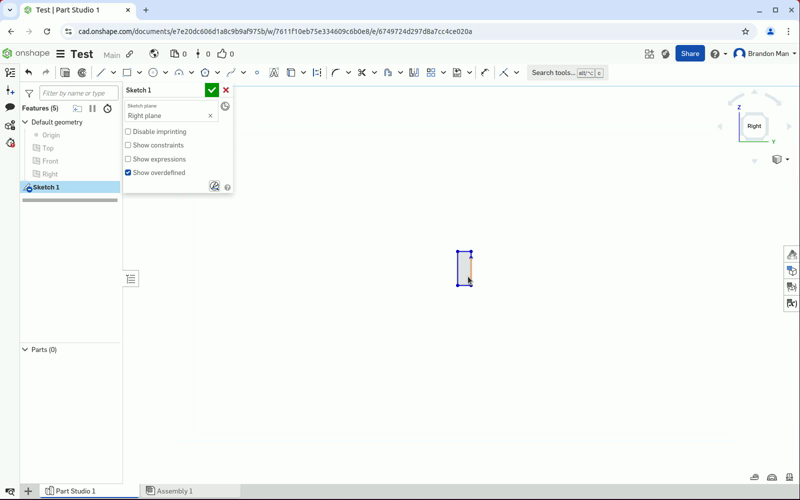
scroll(6)
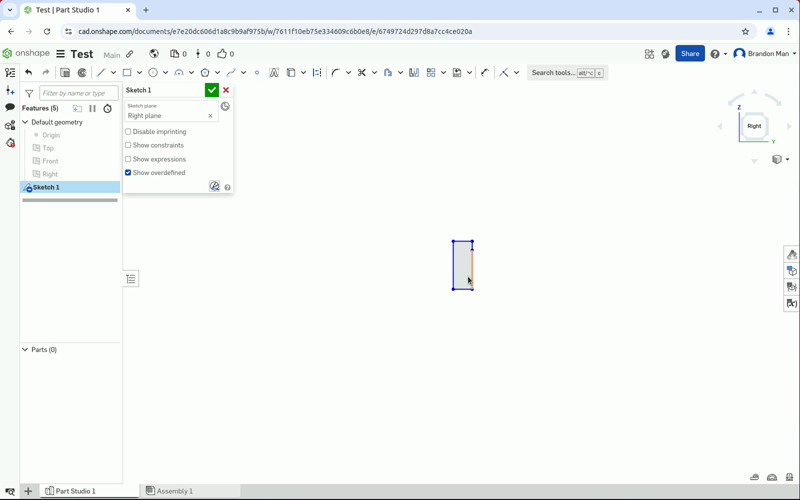
scroll(6)
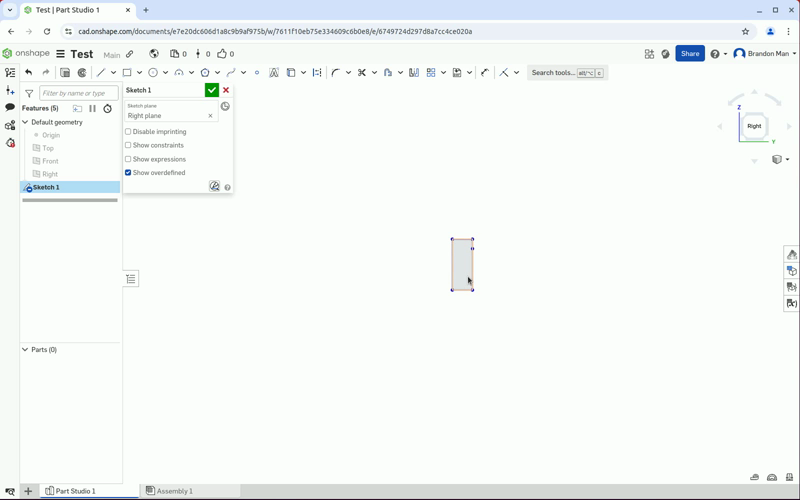
scroll(6)
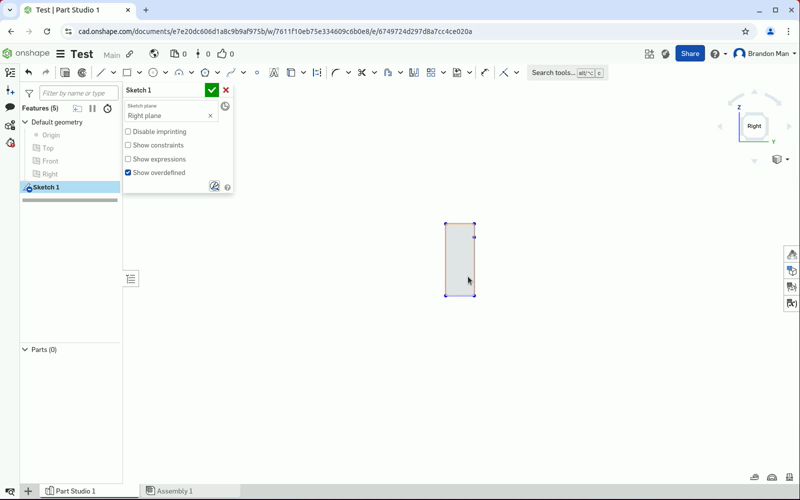
scroll(6)
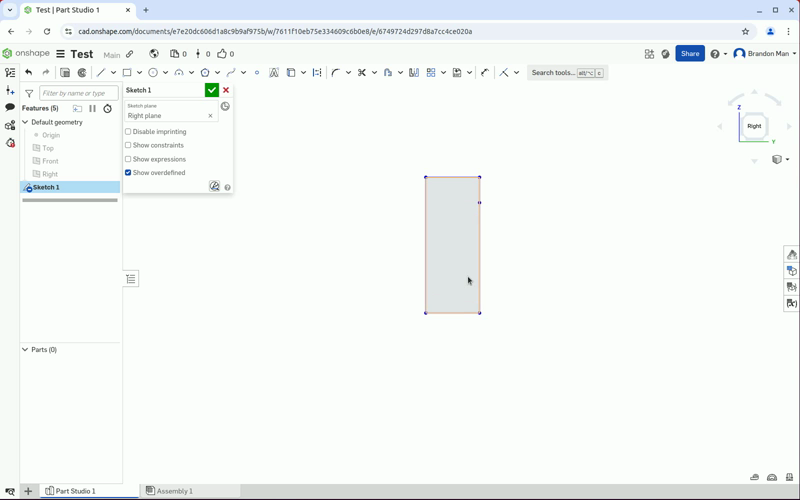
scroll(6)
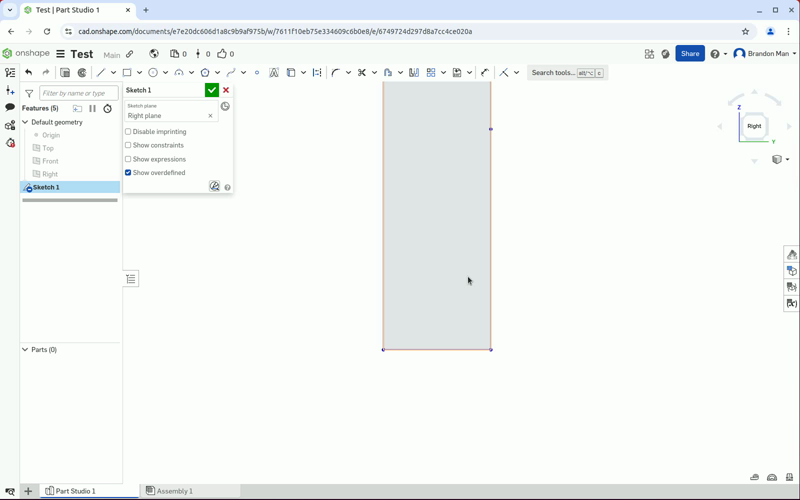
click(468, 276)
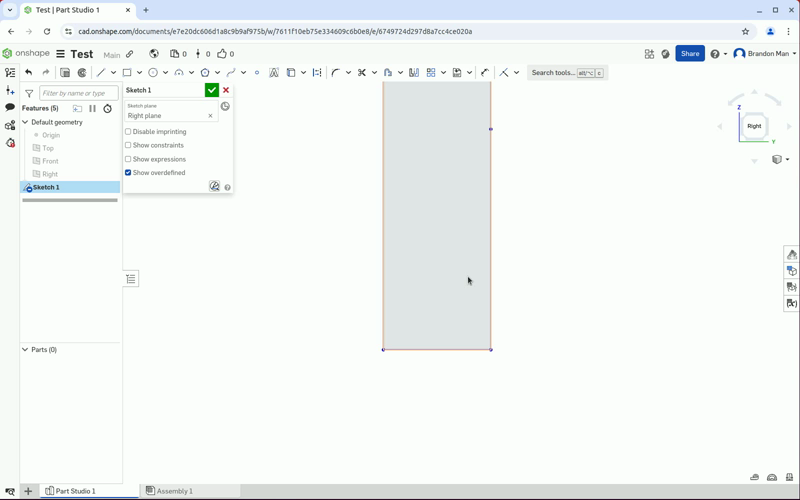
scroll(-6)
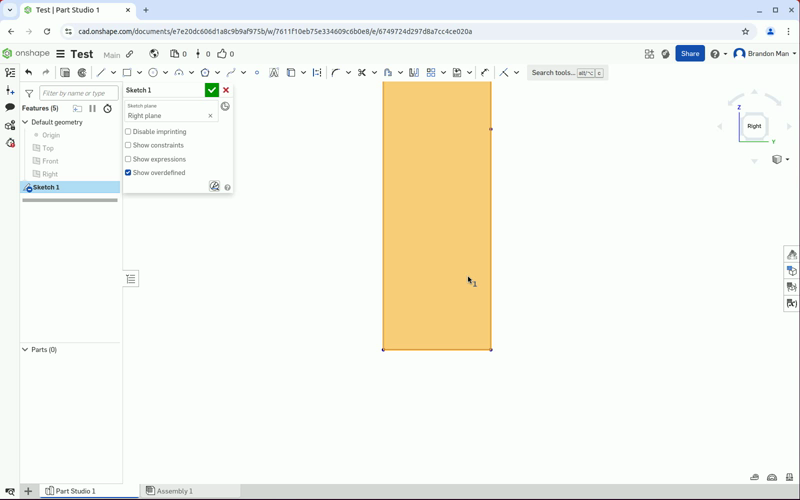
scroll(-6)
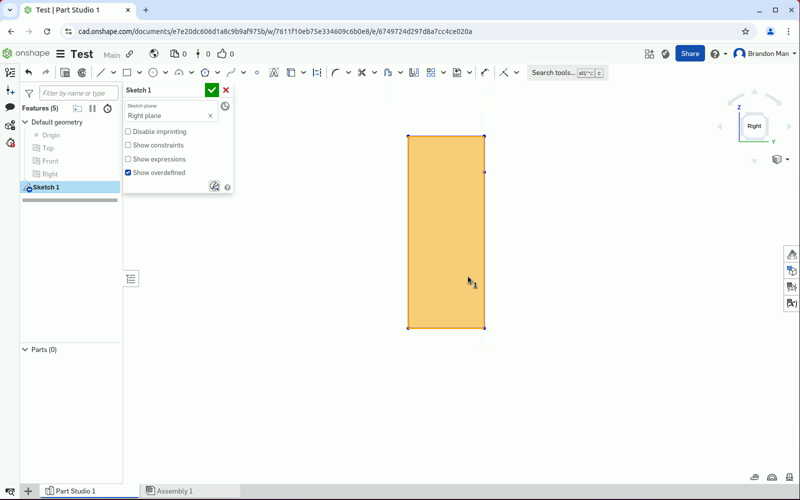
scroll(-6)
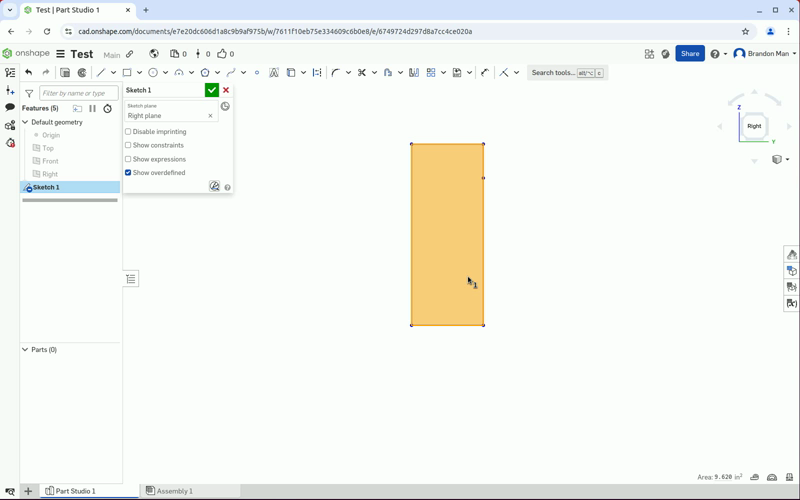
scroll(-6)
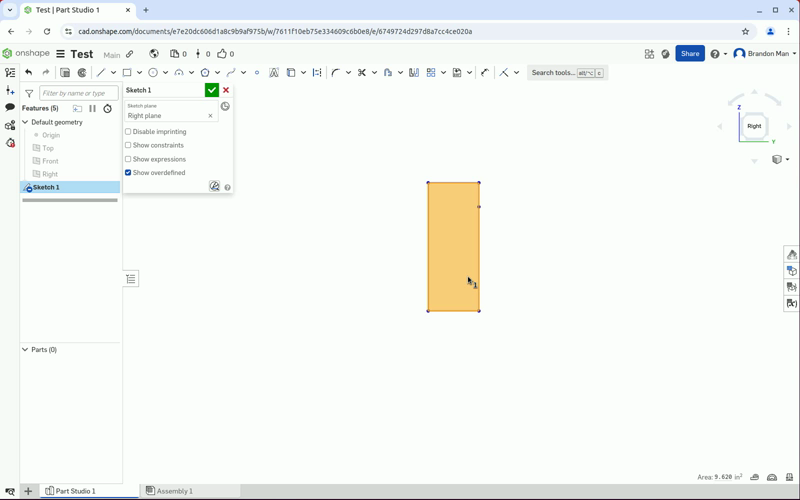
scroll(-6)
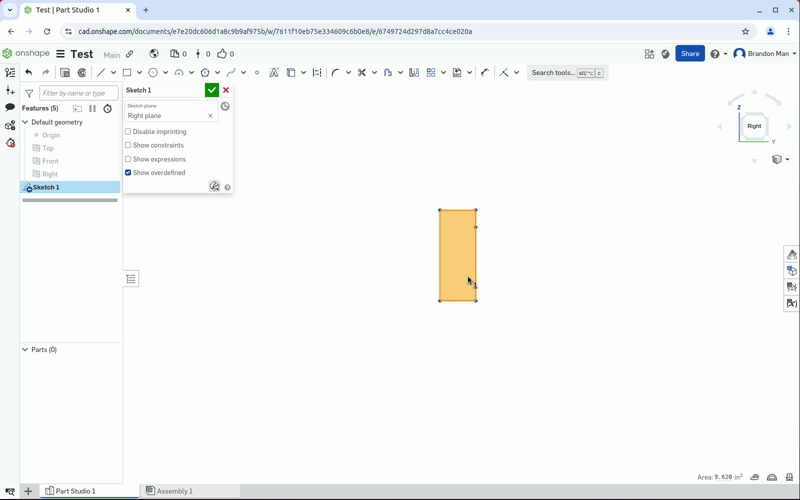
scroll(-6)
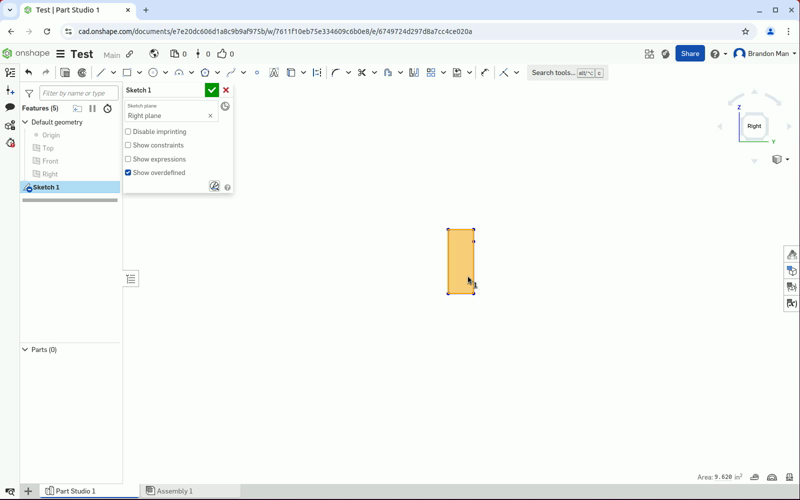
scroll(-6)
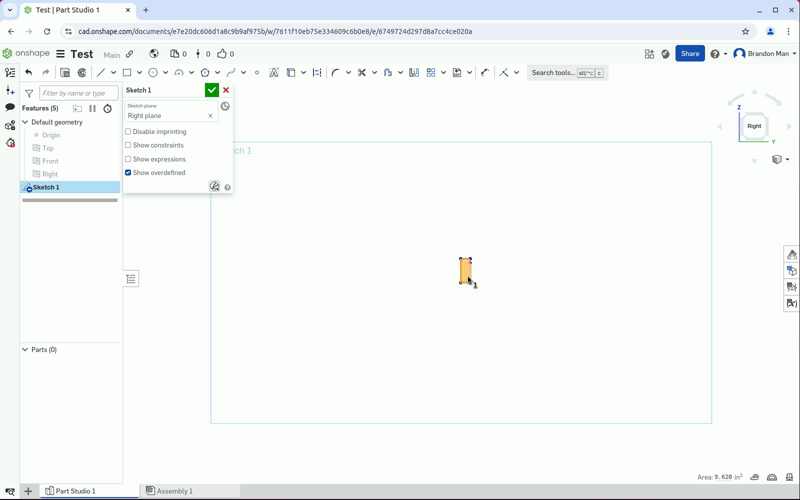
mouse_move(73, 352)
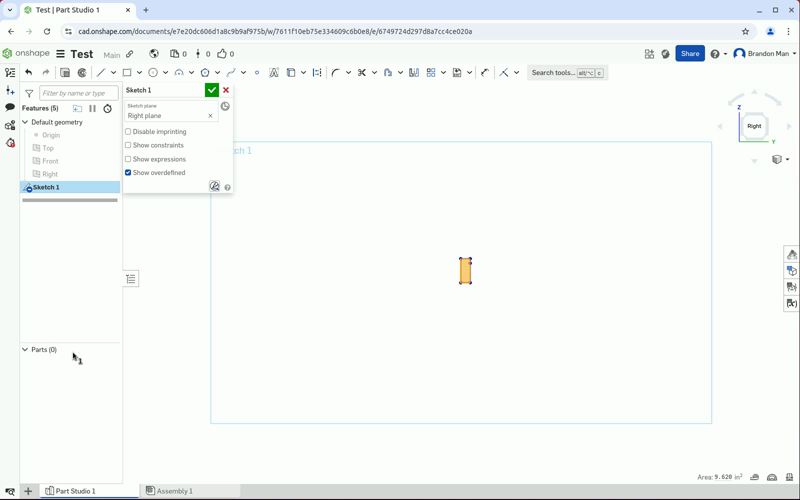
key(shift+y)
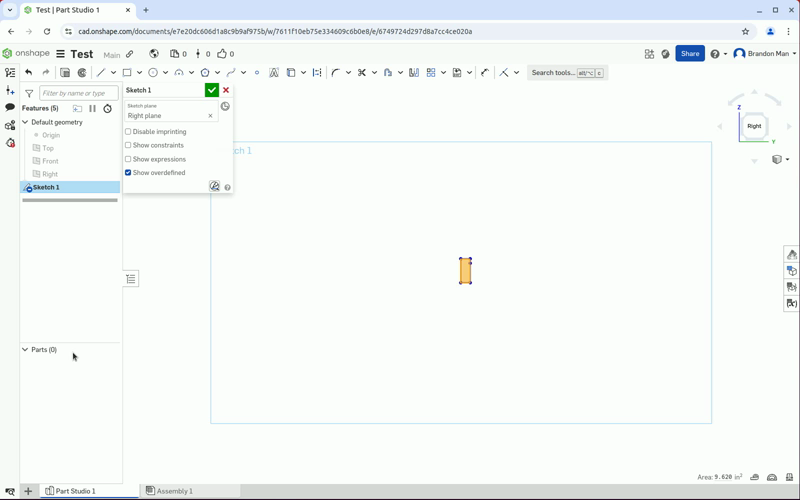
key(shift+e)
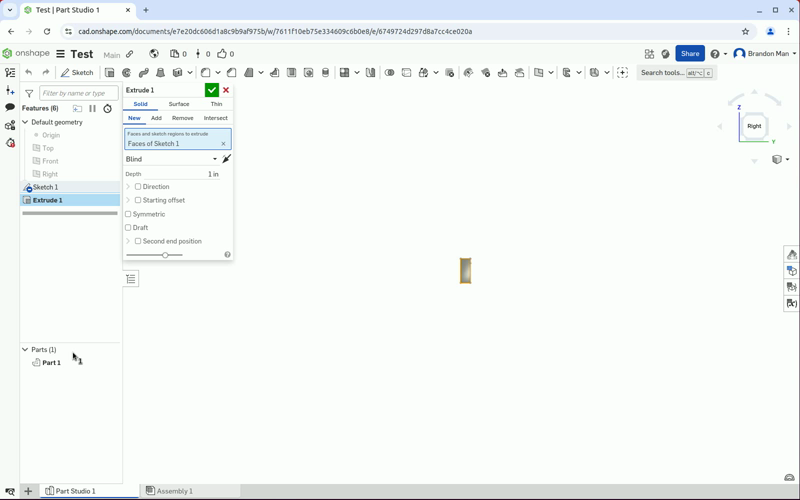
mouse_move(143, 106)
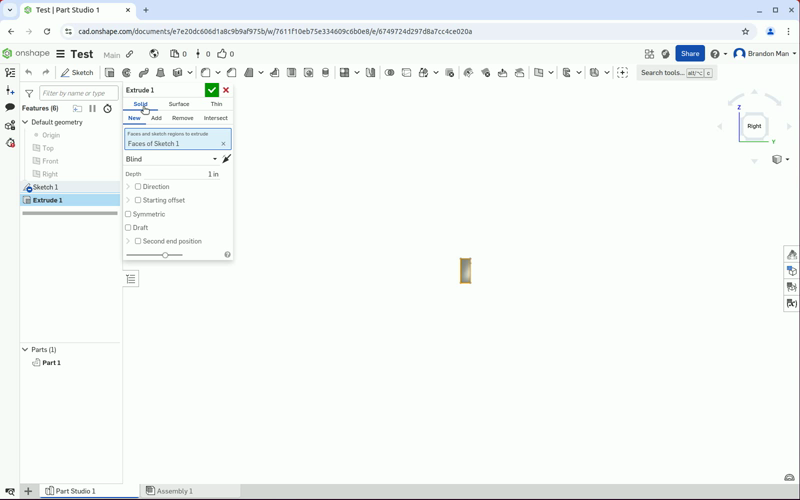
click(143, 106)
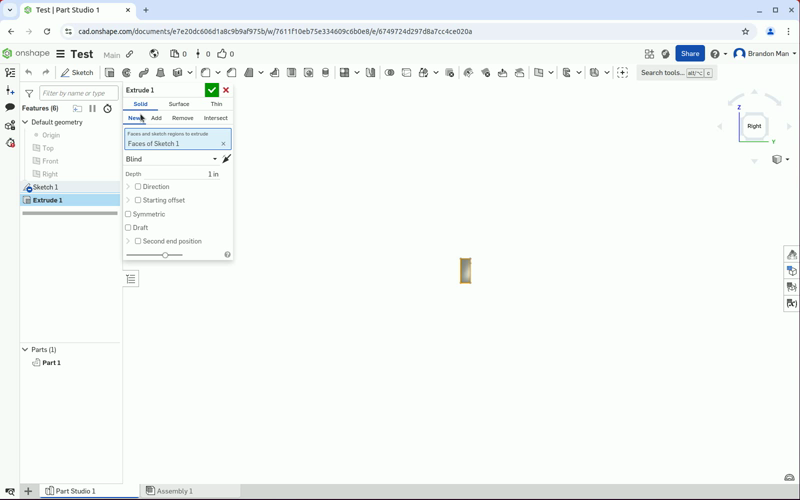
mouse_move(137, 120)
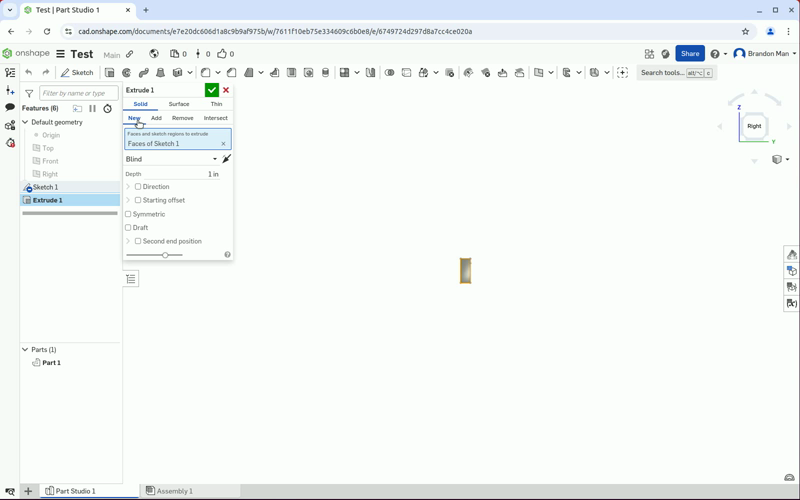
click(137, 120)
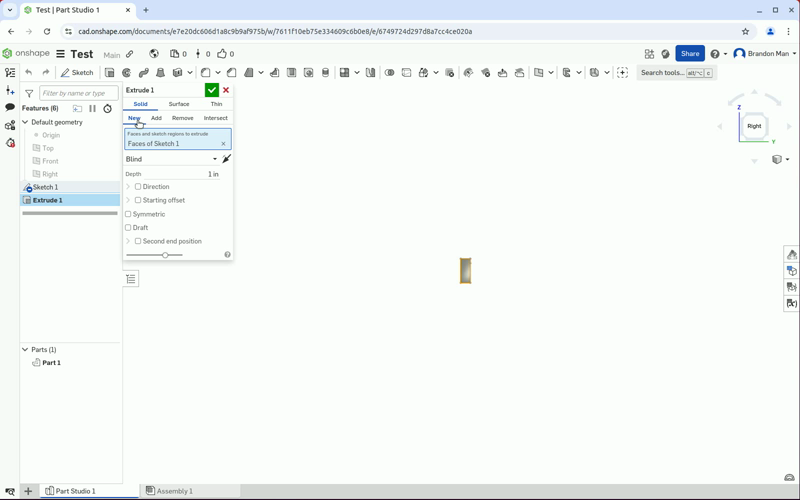
key(tab, 4)
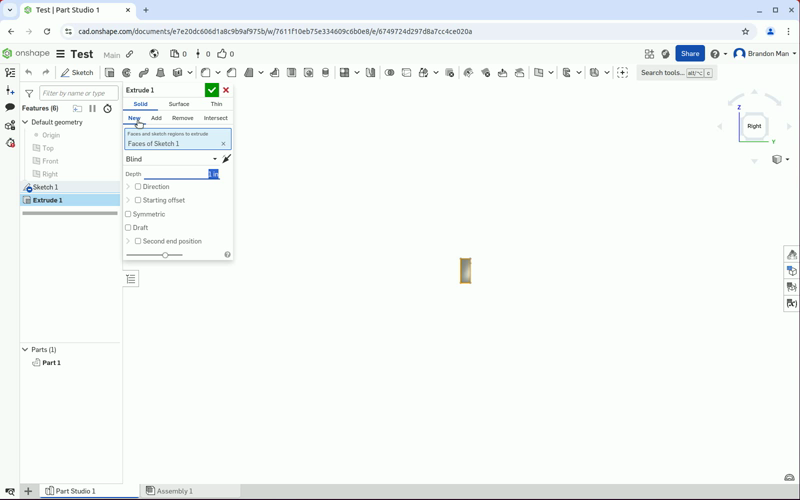
text(23.108)
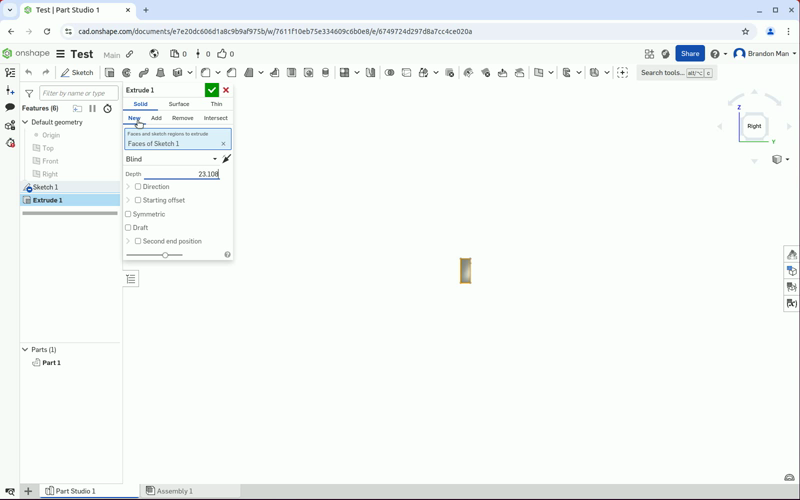
key(enter)
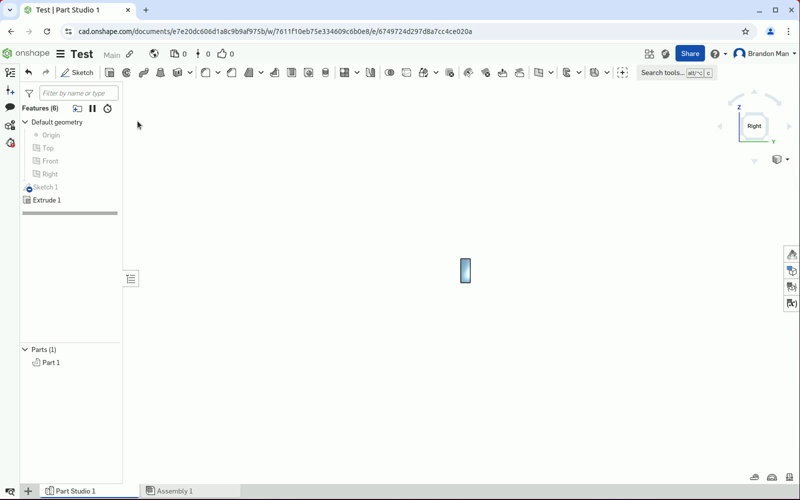
key(shift+h)
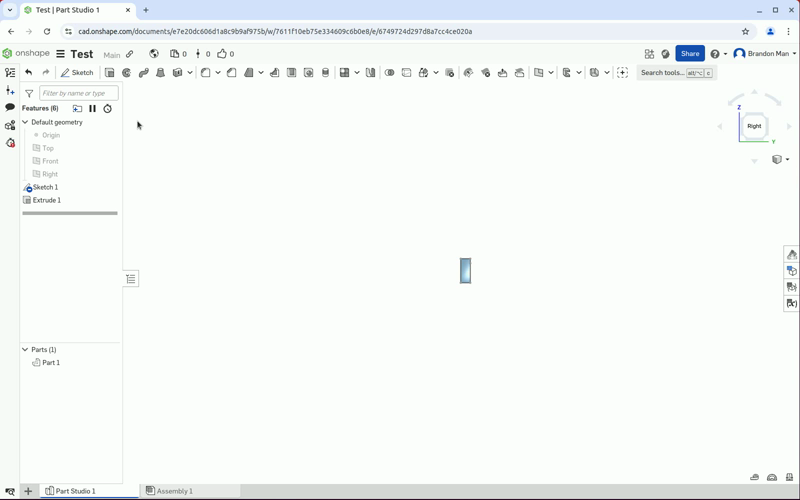
key(shift+h)
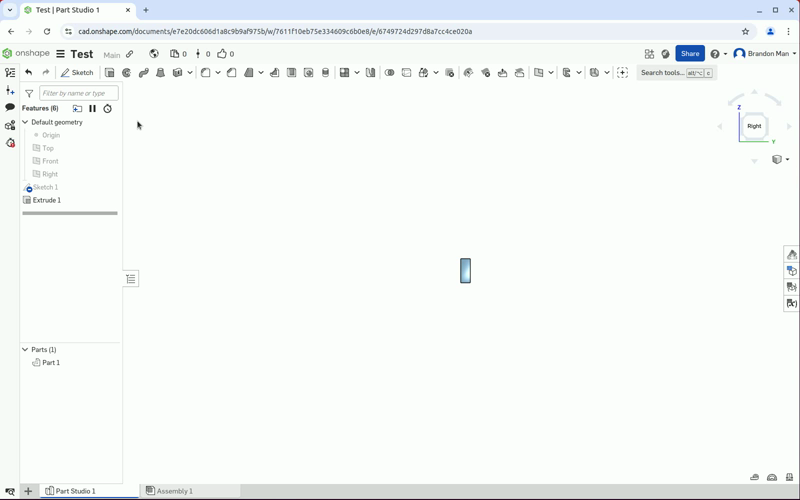
mouse_move(73, 189)
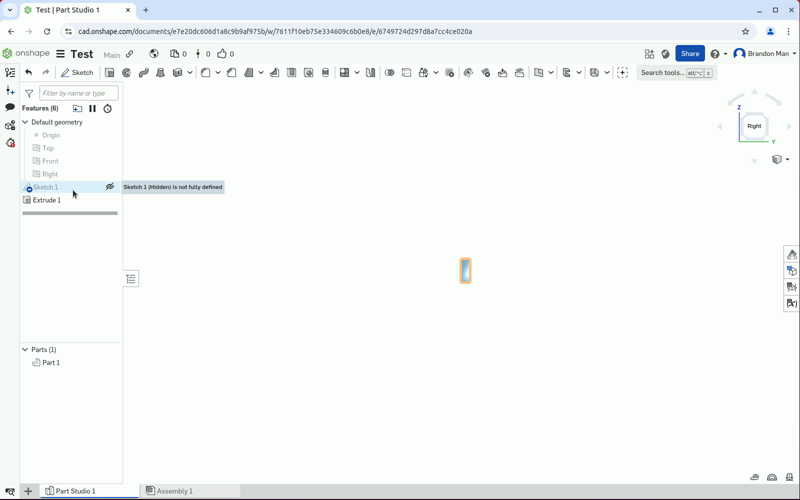
click(73, 189)
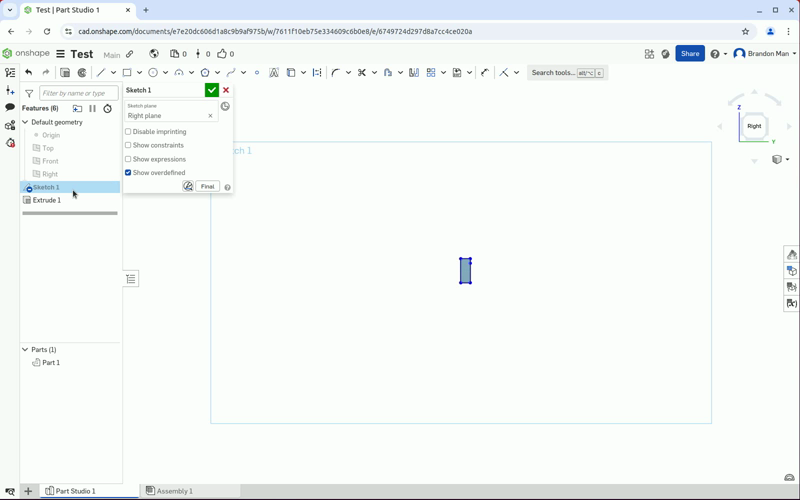
mouse_move(229, 92)
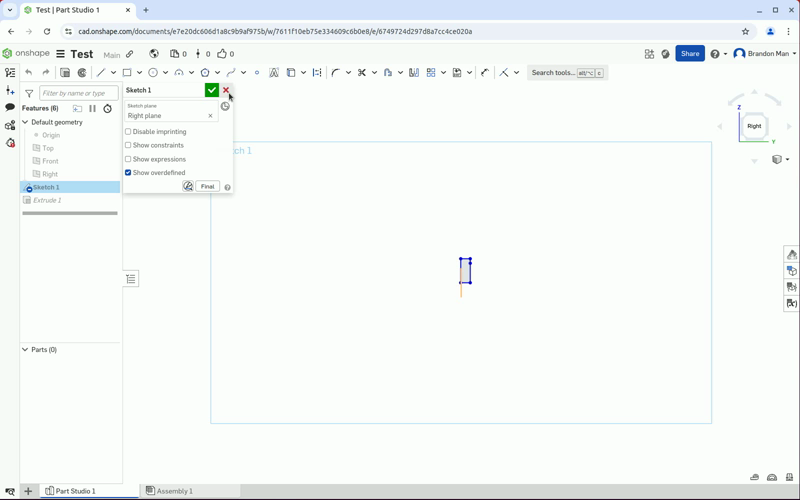
click(229, 92)
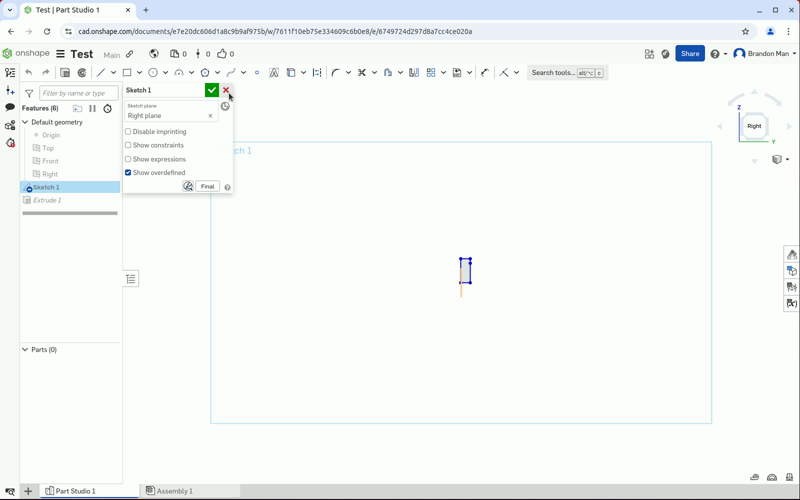
key(shift+s)
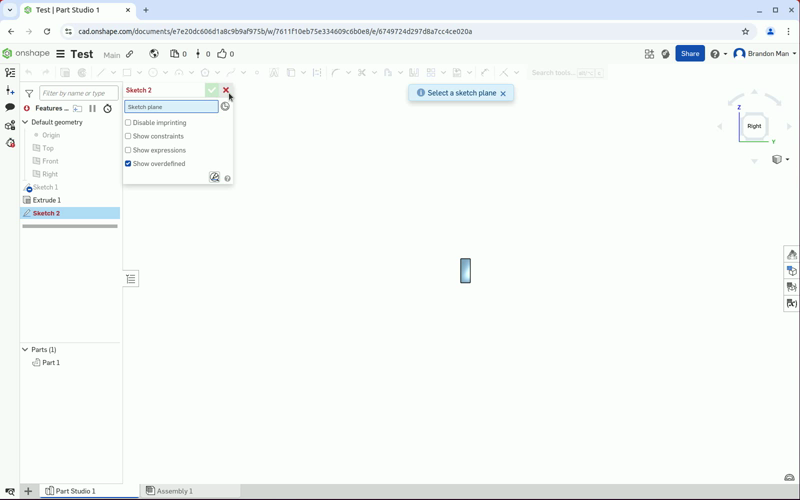
mouse_move(73, 176)
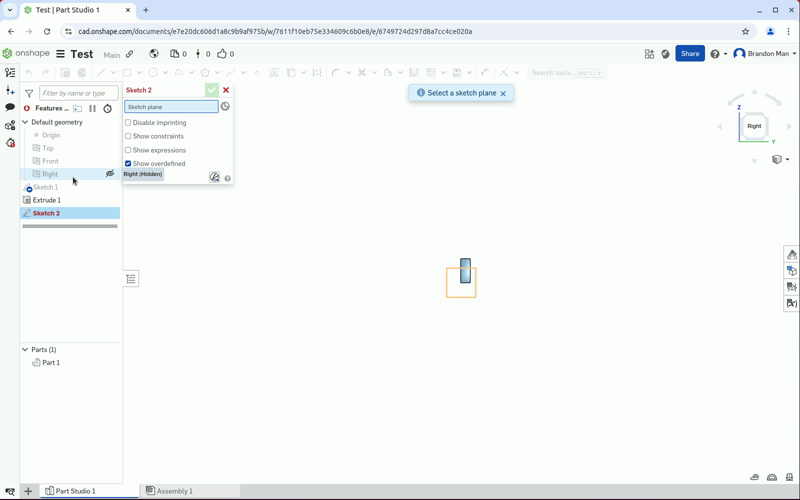
click(73, 176)
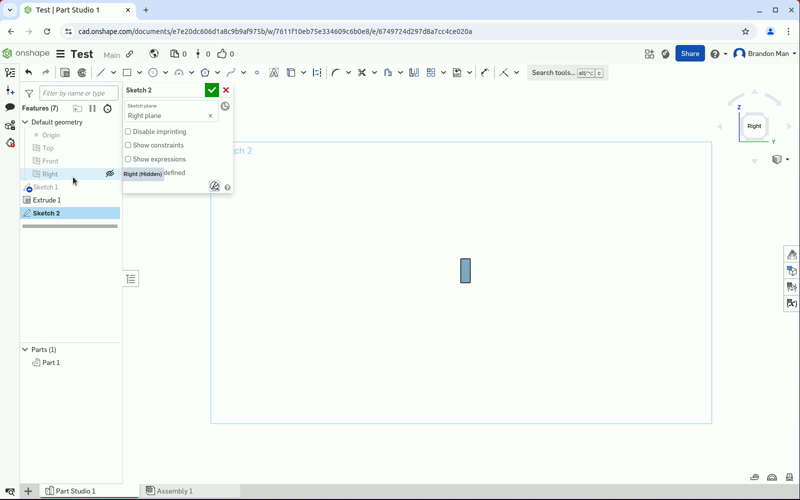
mouse_move(73, 352)
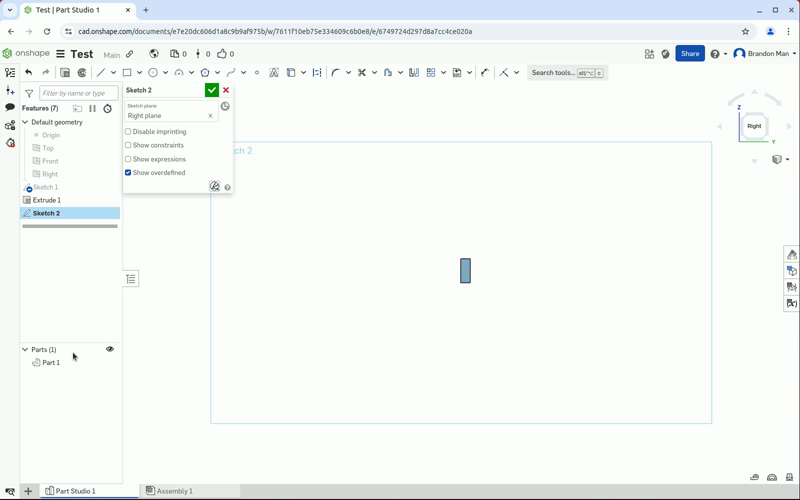
key(y)
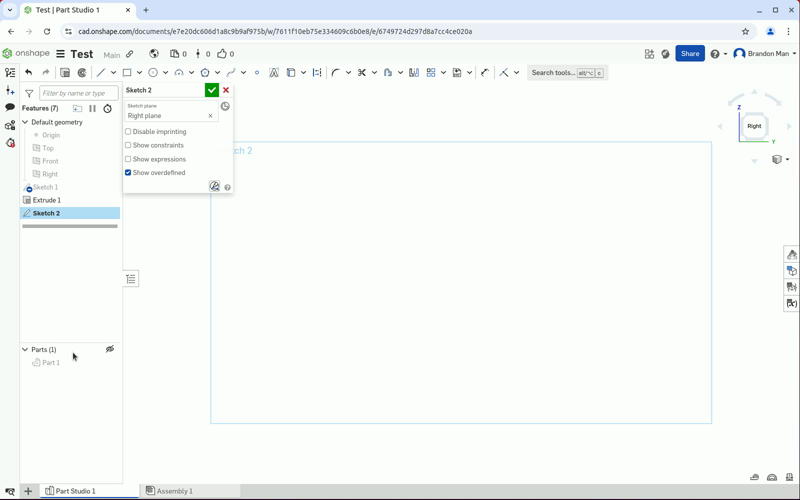
key(l)
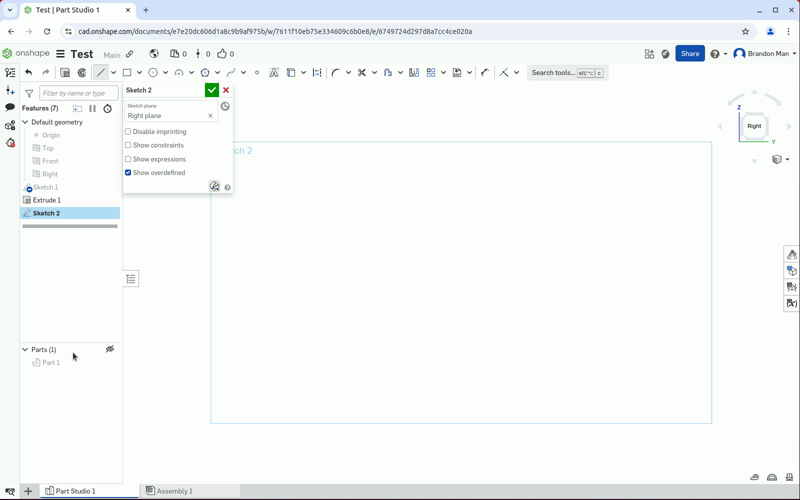
key_down(shift)
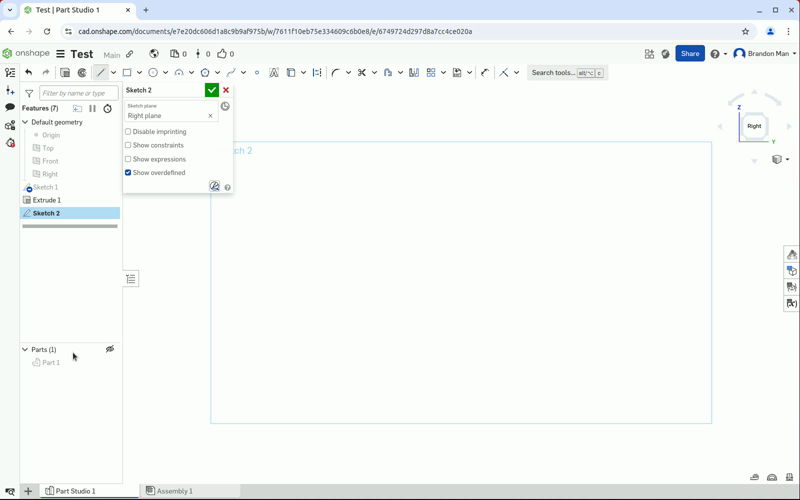
mouse_move(489, 282)
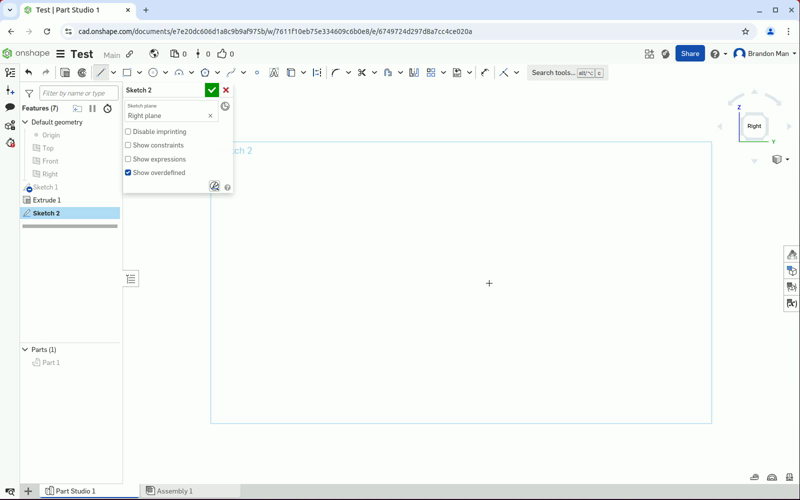
click(489, 282)
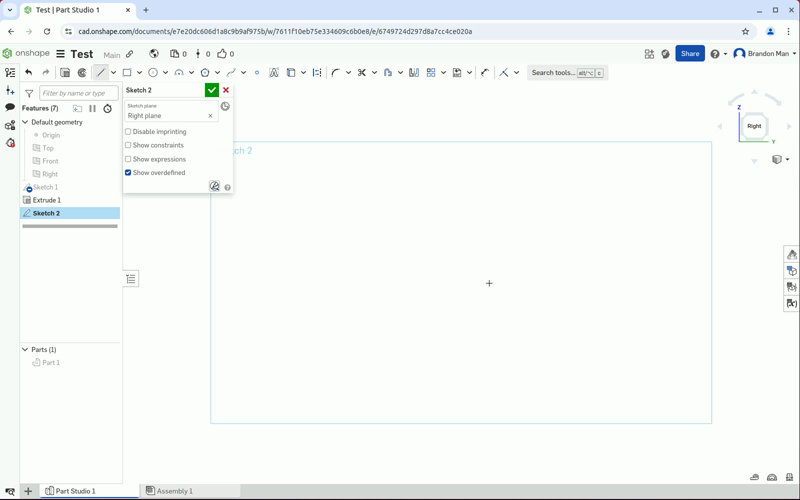
key_up(shift)
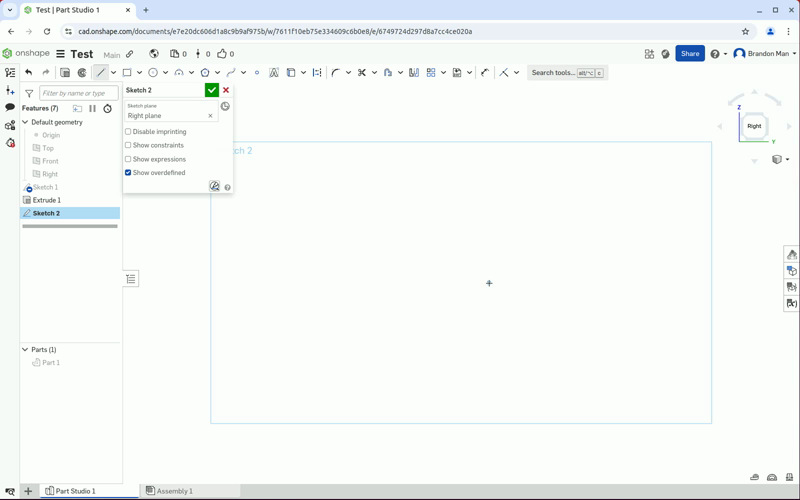
key_down(shift)
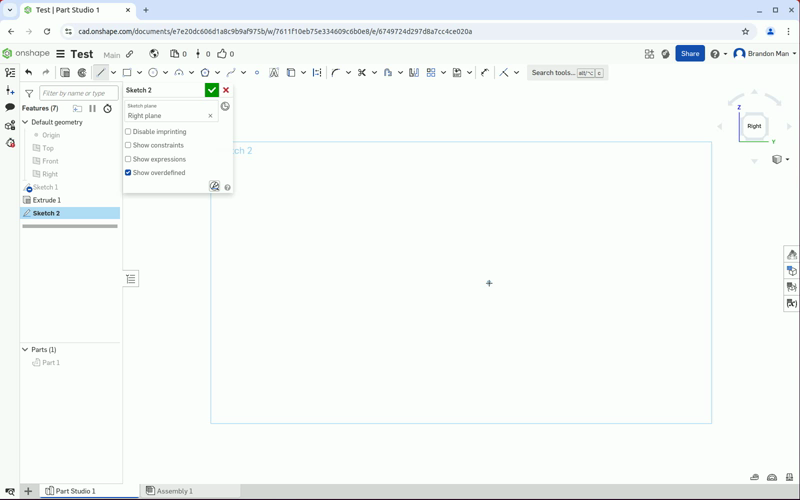
mouse_move(519, 282)
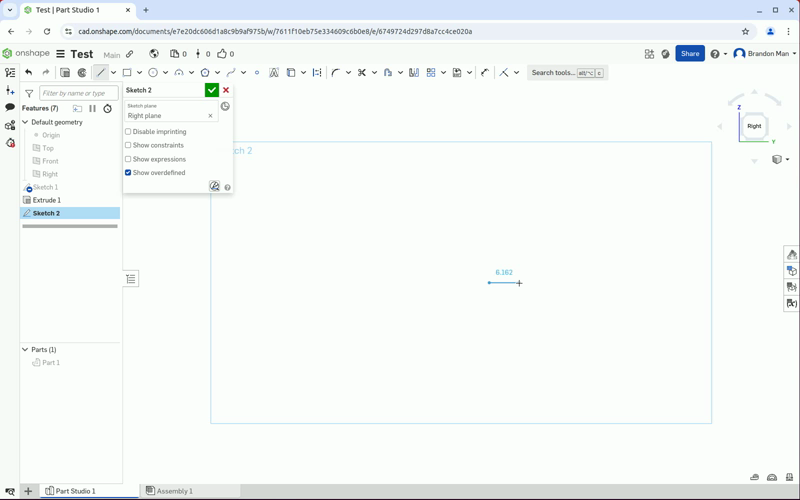
mouse_move(498, 282)
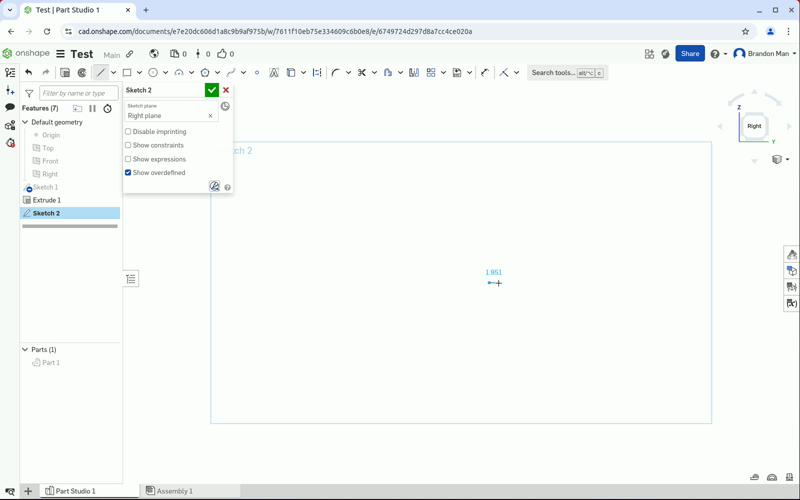
click(498, 282)
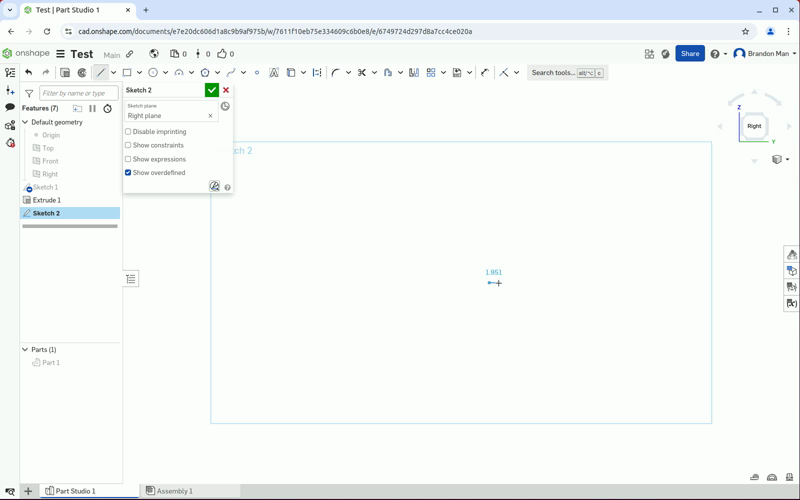
key_up(shift)
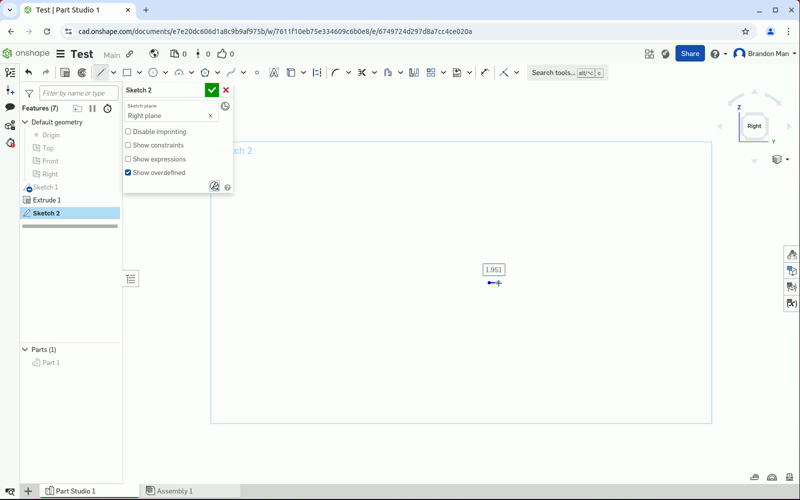
key_down(shift)
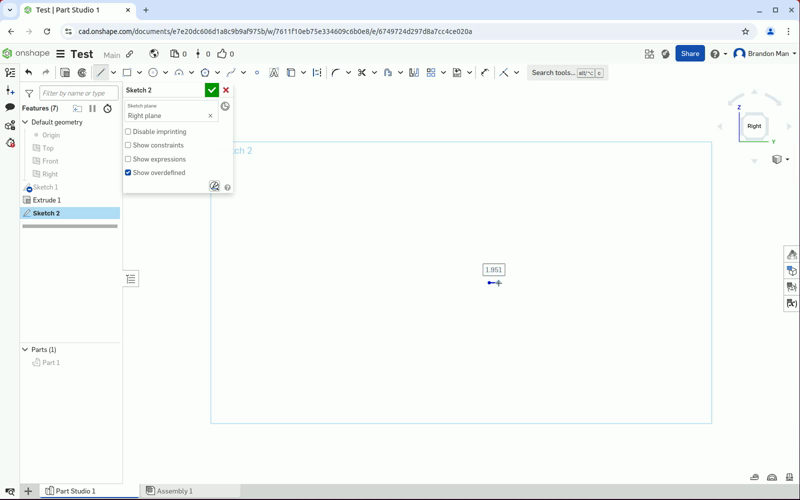
mouse_move(528, 282)
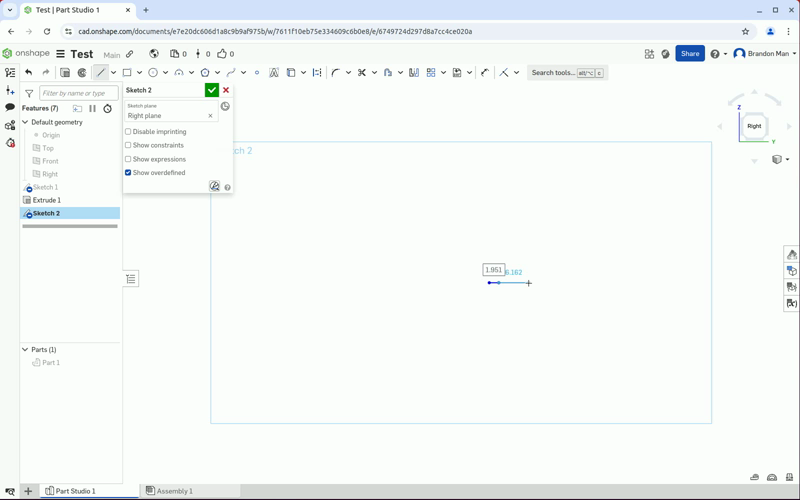
mouse_move(498, 258)
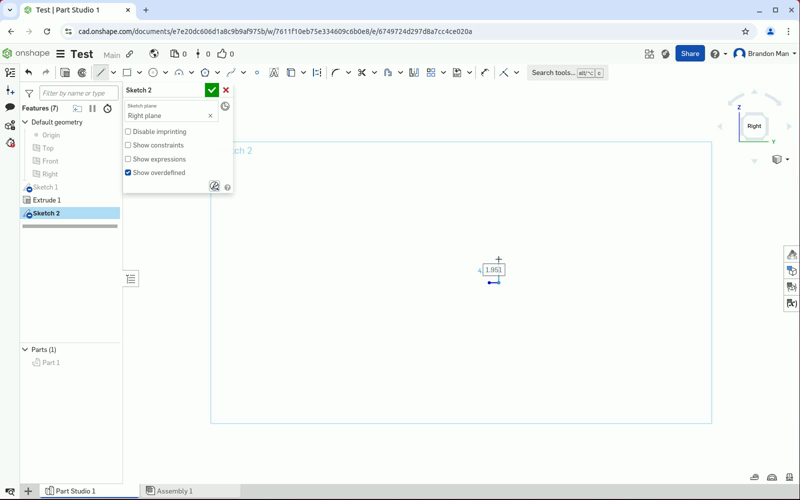
click(498, 258)
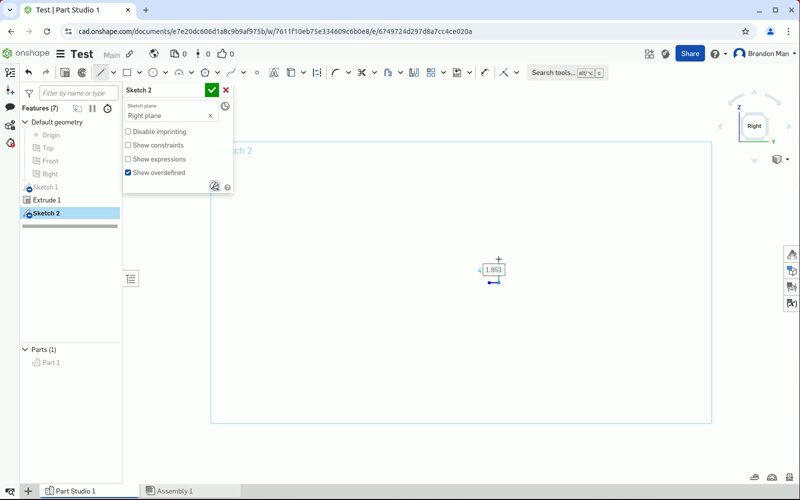
key_up(shift)
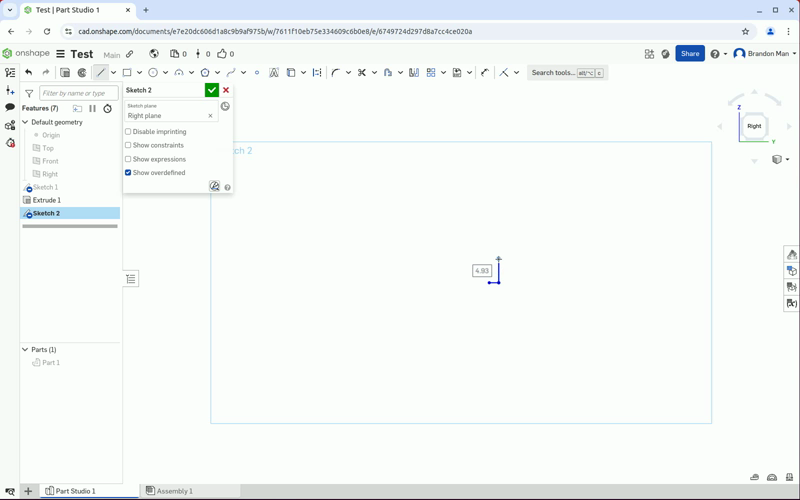
key_down(shift)
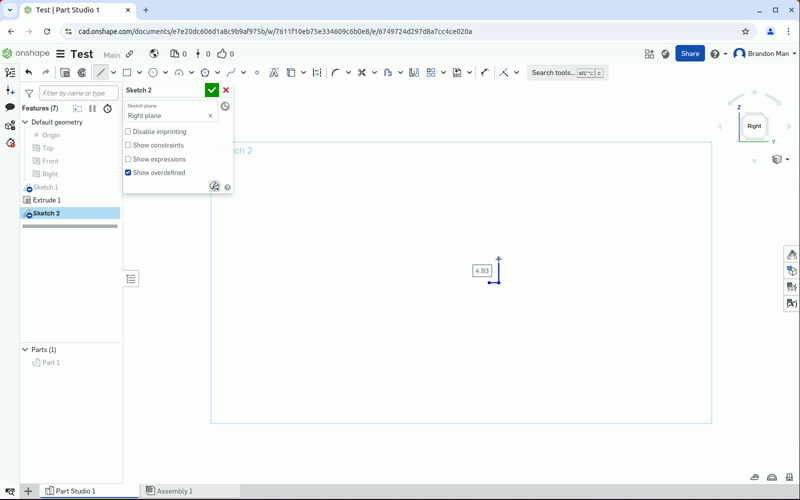
mouse_move(528, 258)
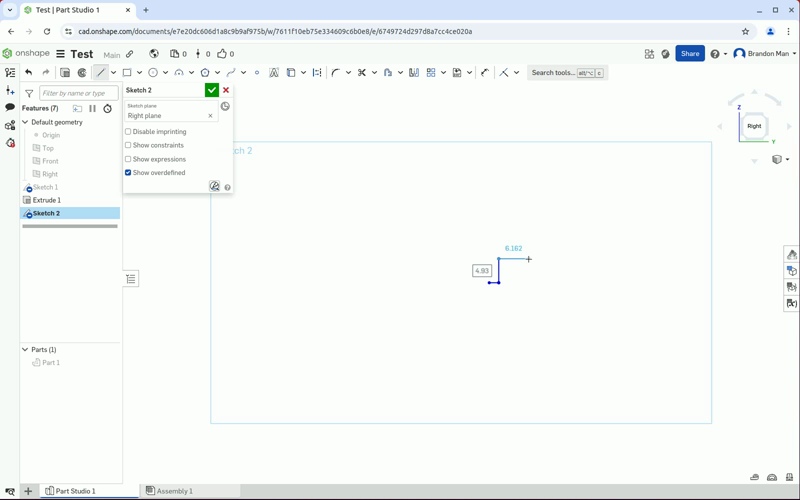
mouse_move(489, 258)
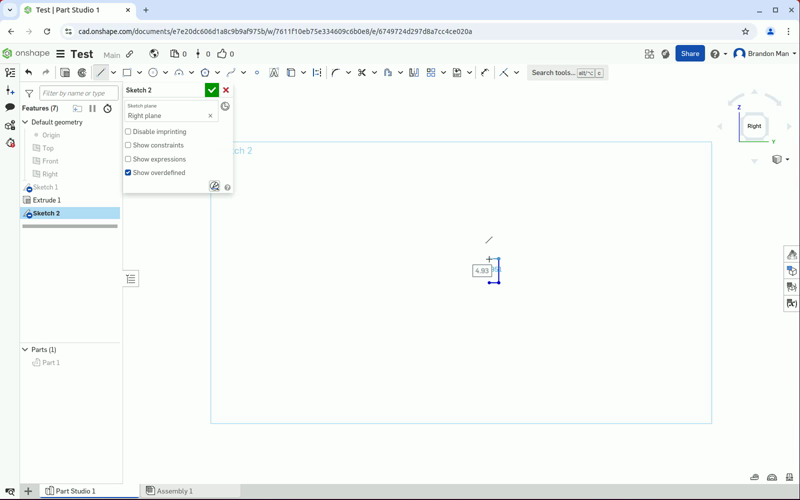
click(489, 258)
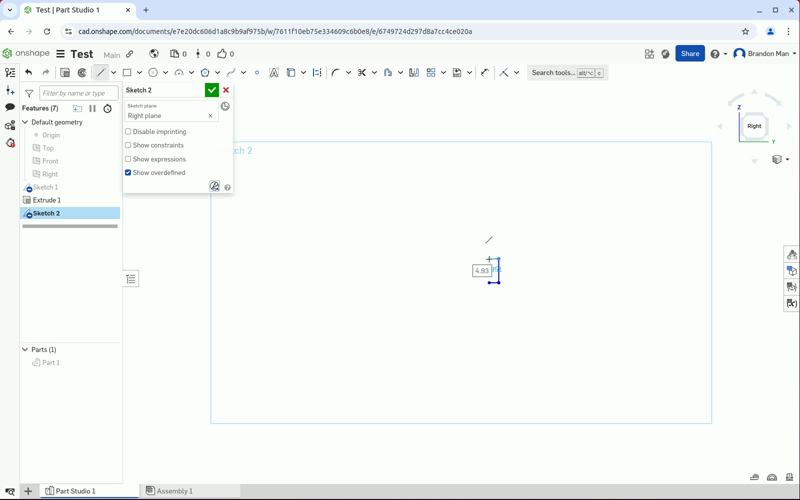
key_up(shift)
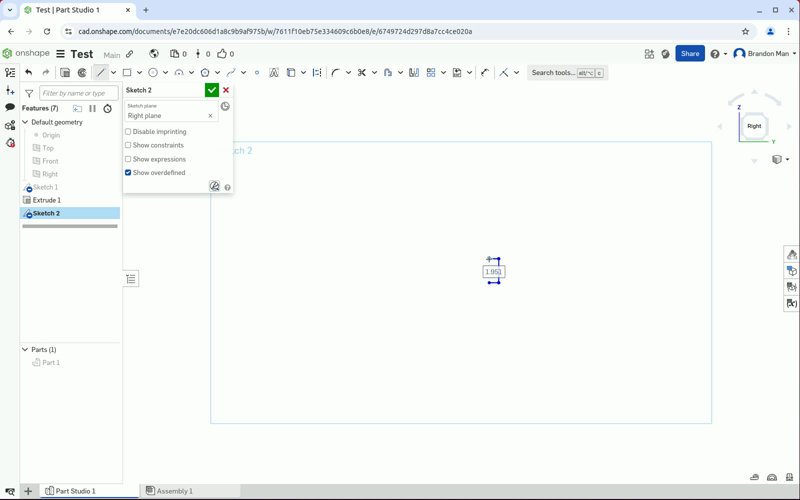
key_down(shift)
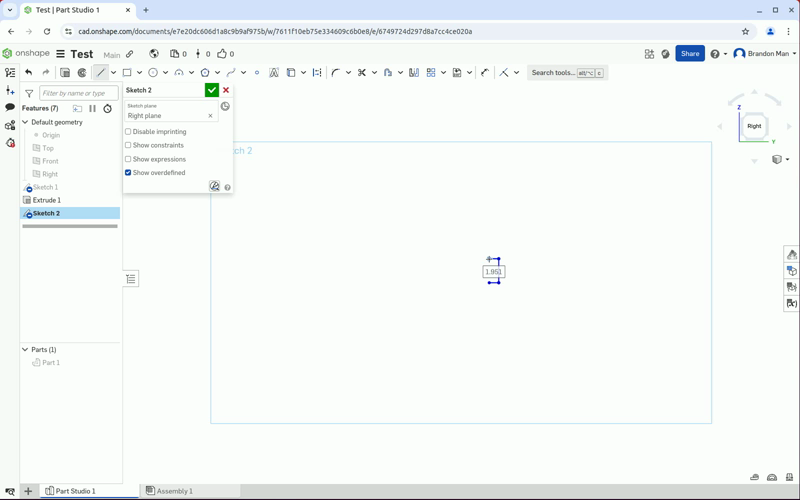
mouse_move(519, 258)
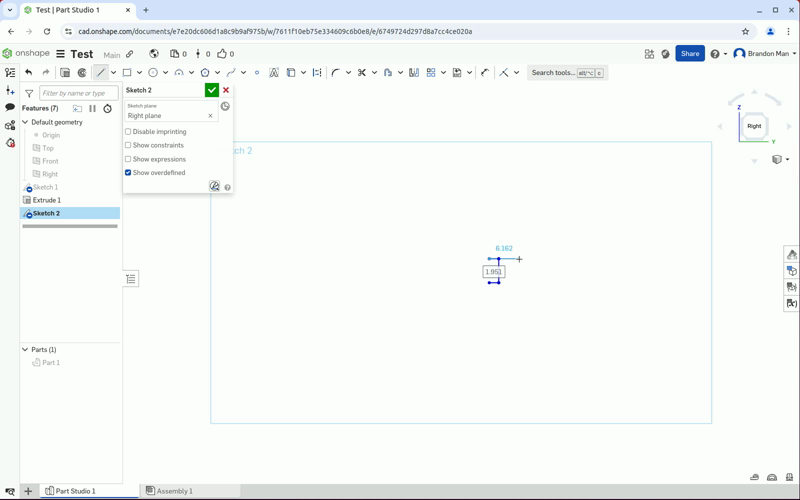
mouse_move(489, 263)
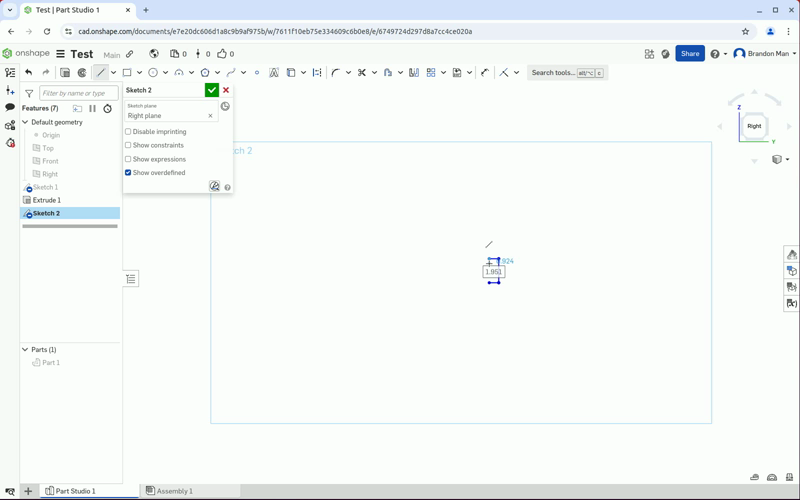
scroll(6)
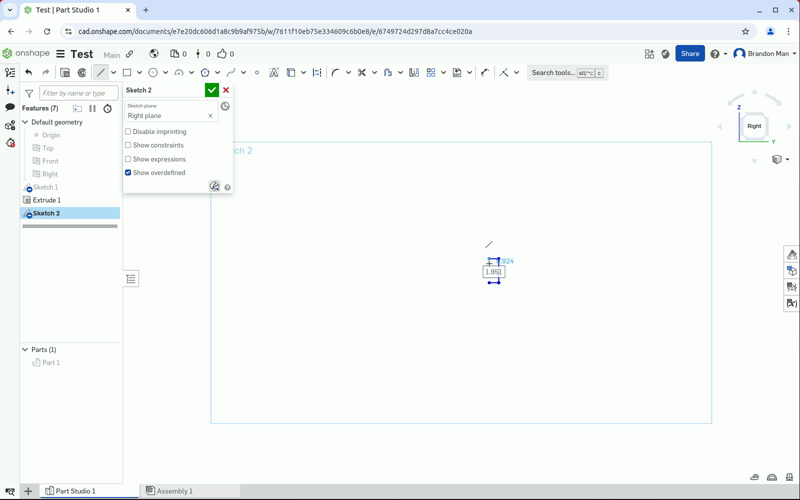
scroll(6)
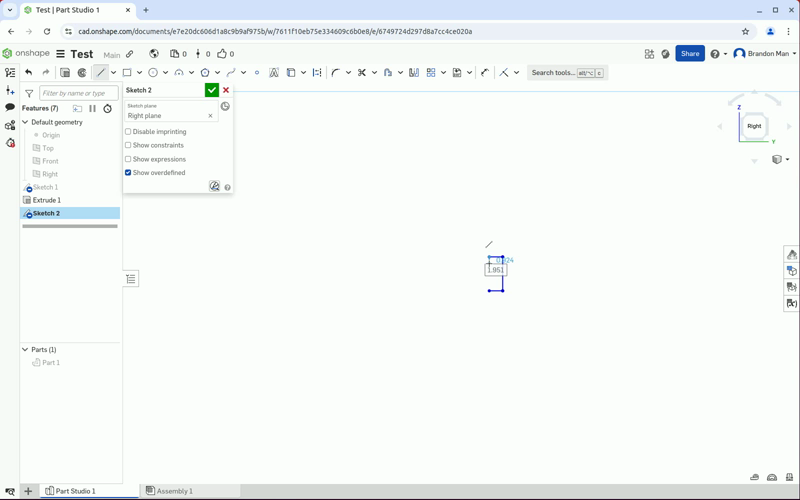
scroll(6)
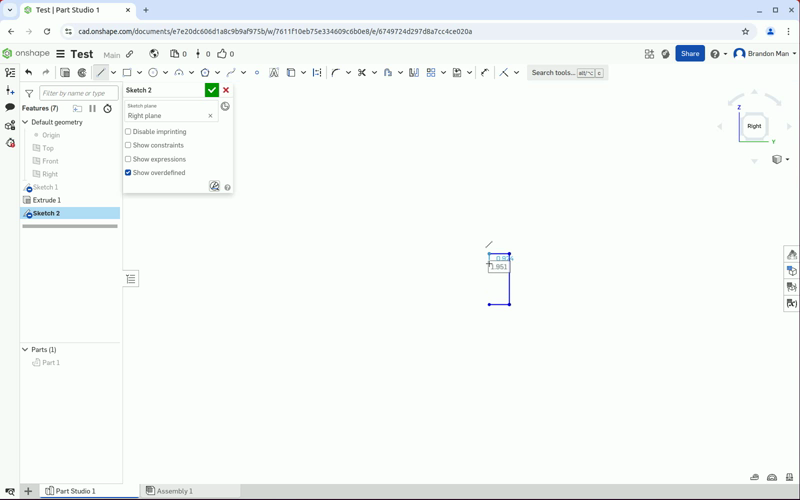
scroll(6)
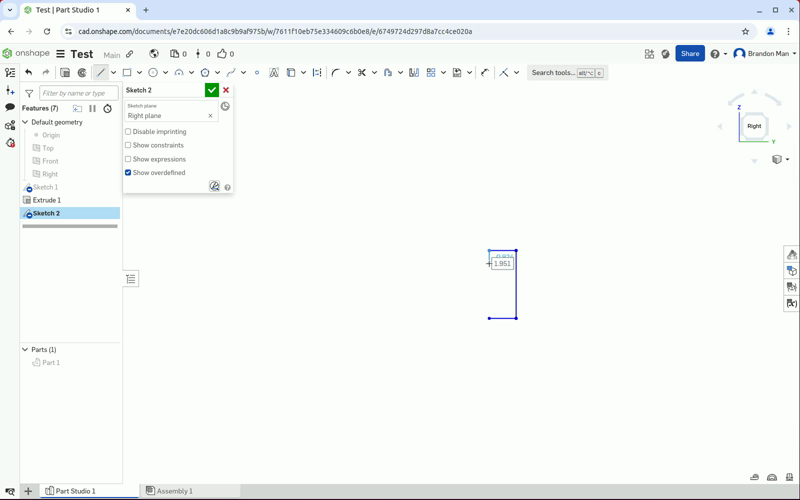
scroll(6)
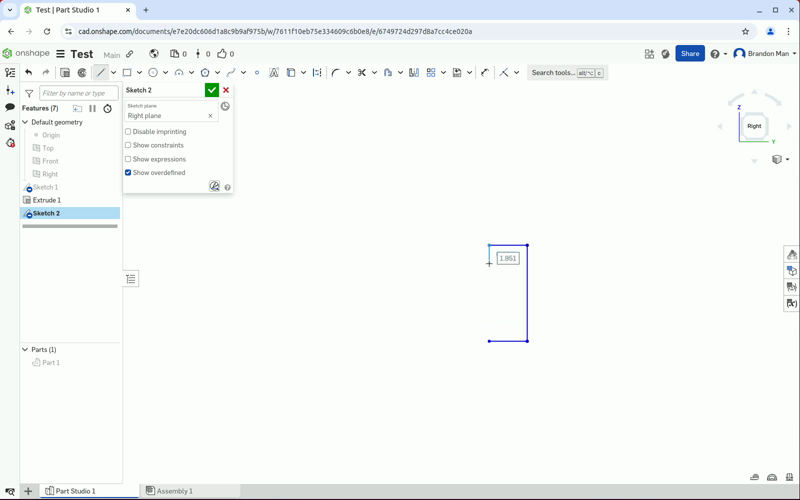
scroll(6)
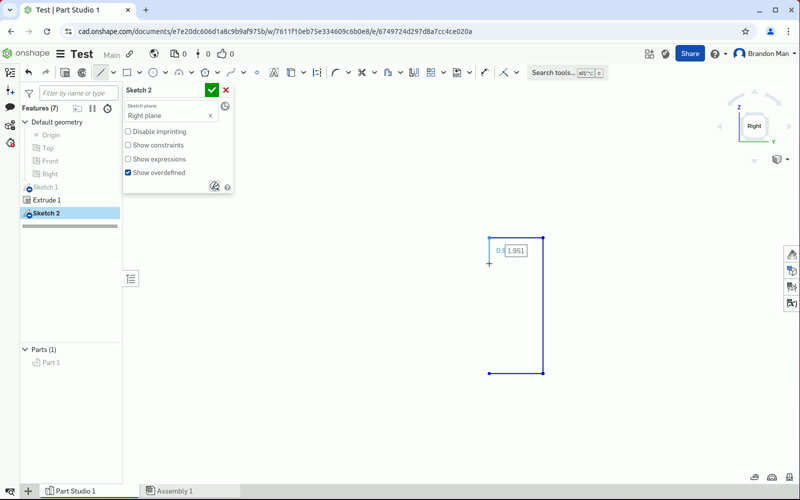
scroll(6)
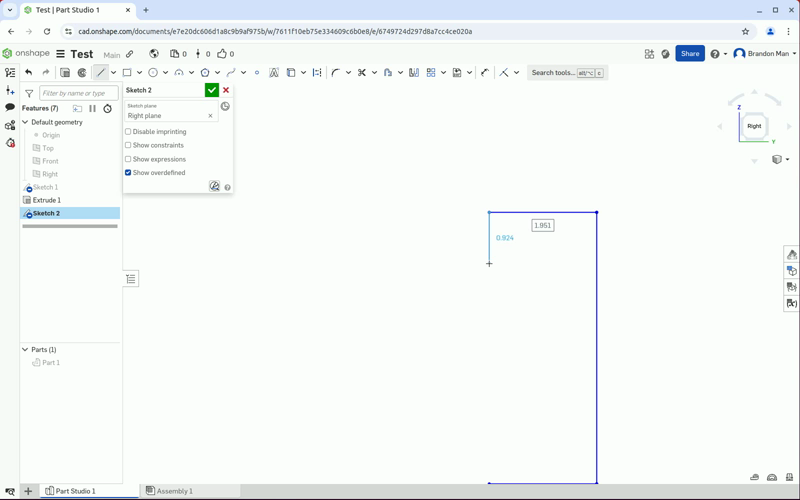
click(489, 263)
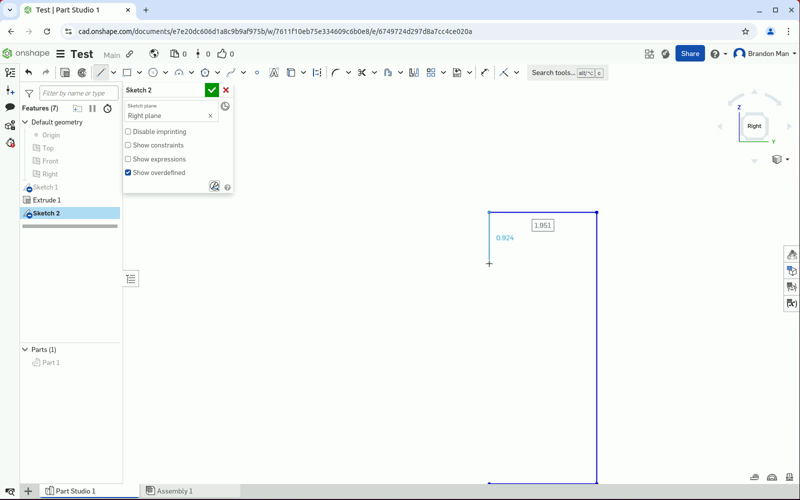
scroll(-6)
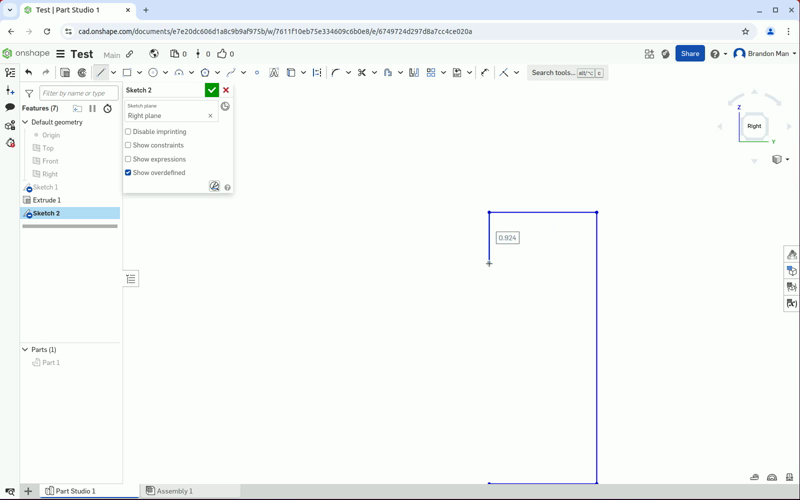
scroll(-6)
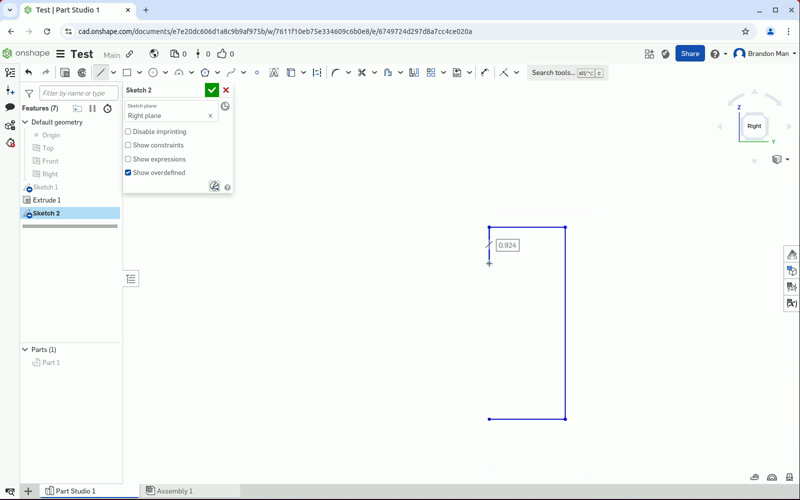
scroll(-6)
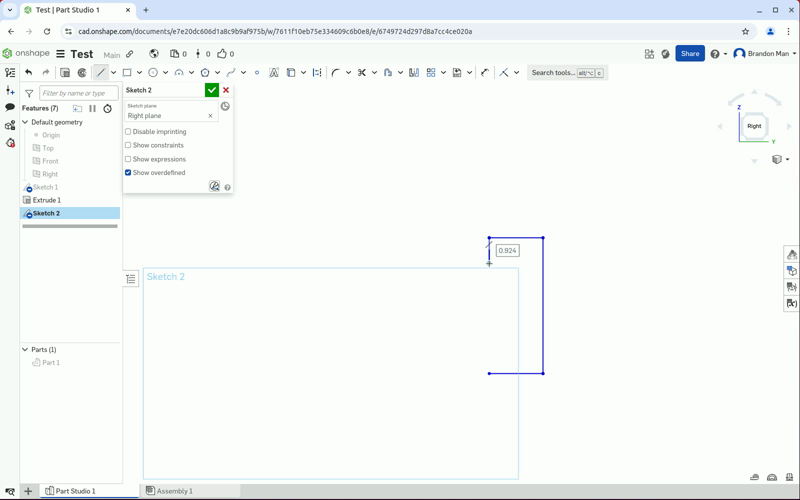
scroll(-6)
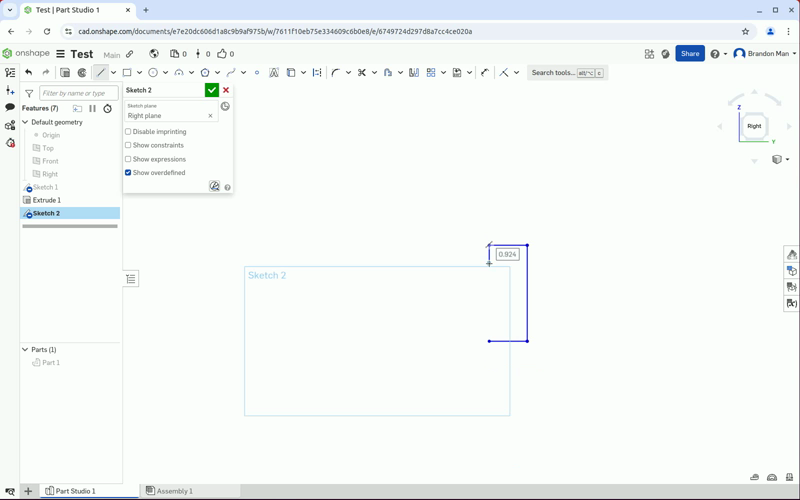
scroll(-6)
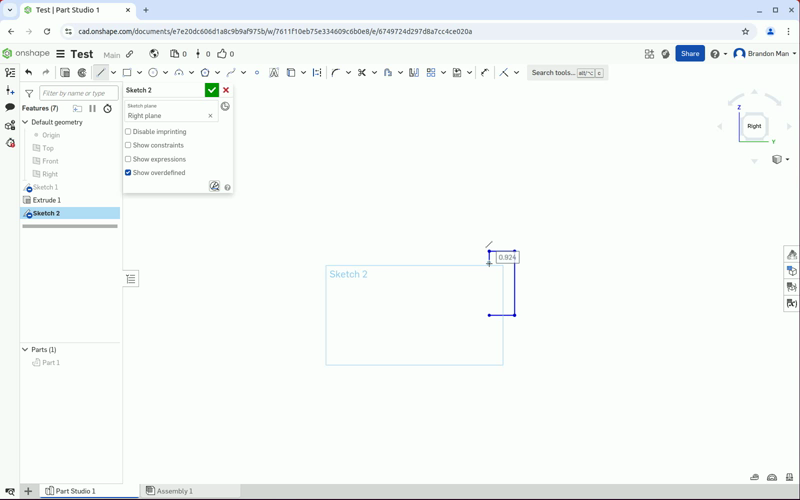
scroll(-6)
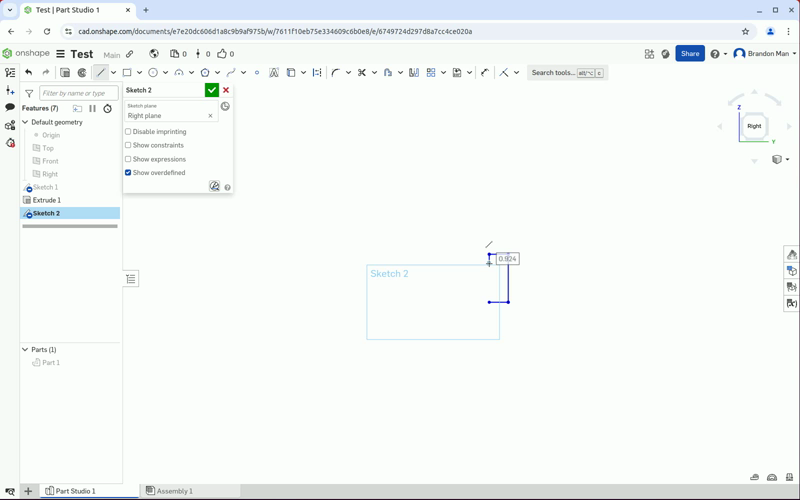
scroll(-6)
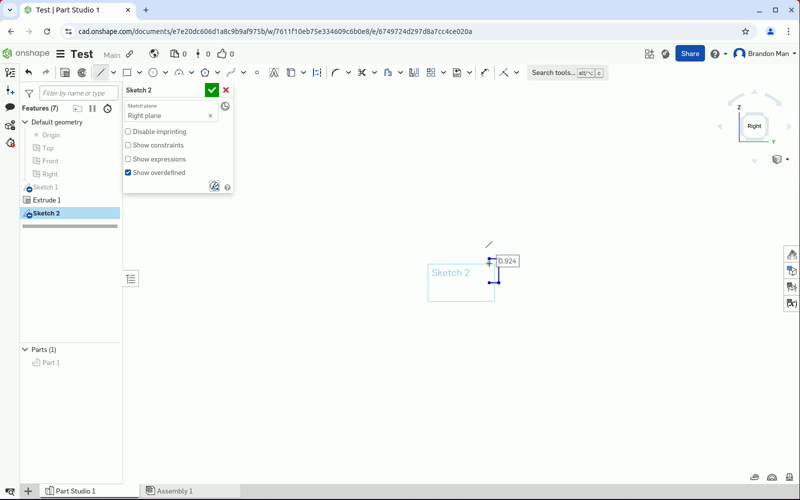
key_up(shift)
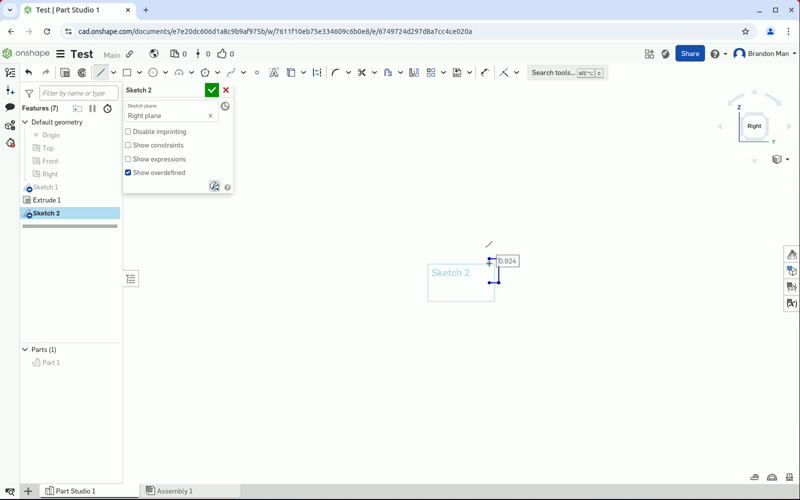
mouse_move(519, 263)
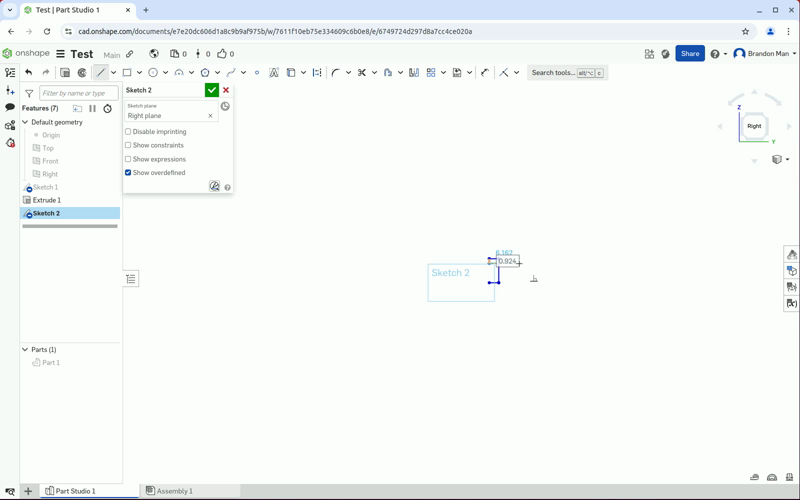
key_down(shift)
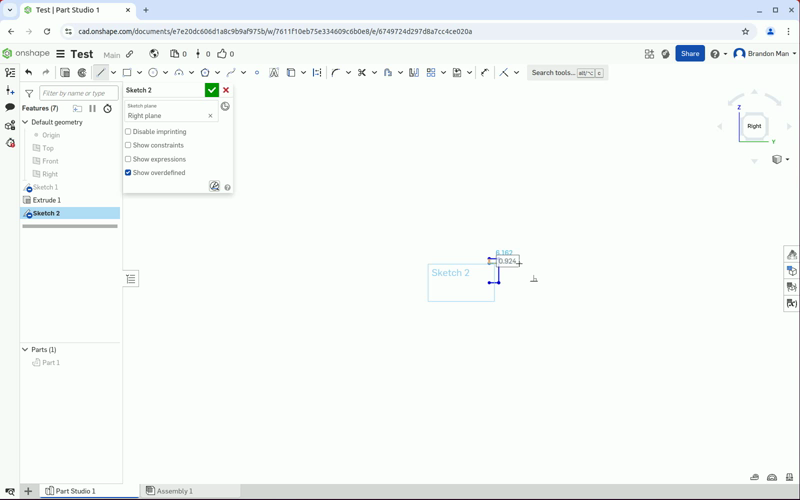
mouse_move(489, 282)
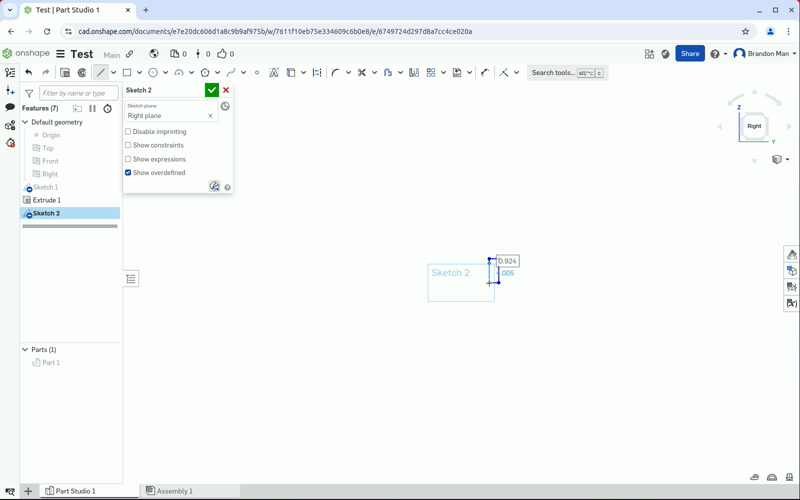
key_up(shift)
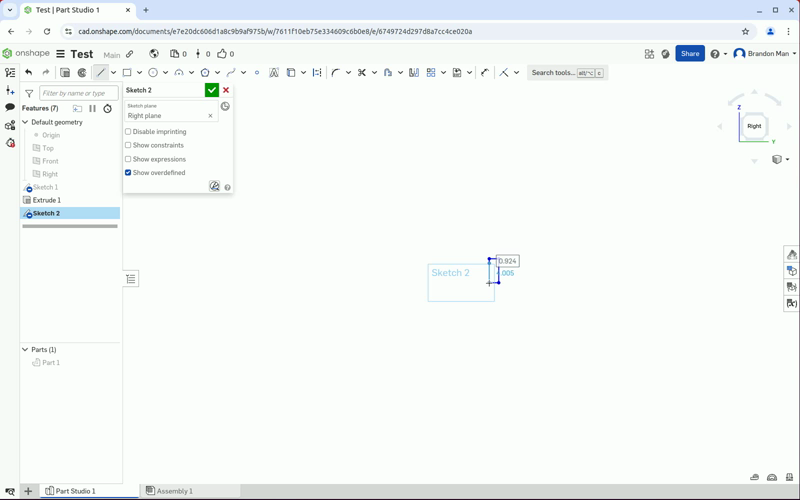
click(489, 282)
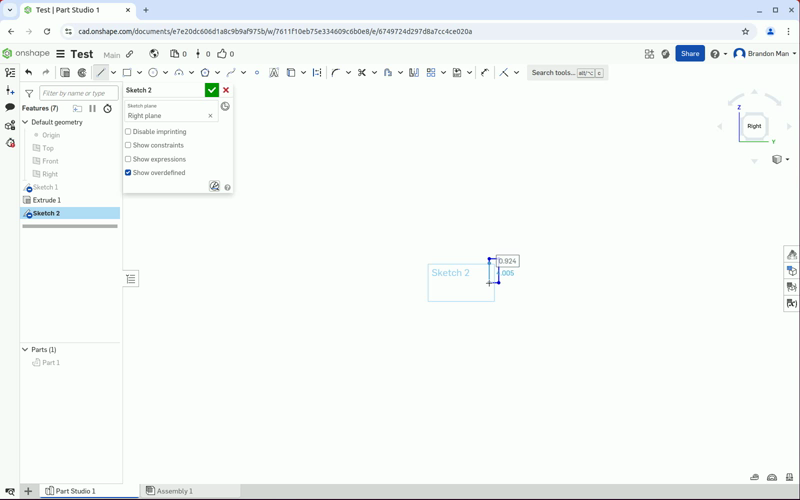
key(esc)
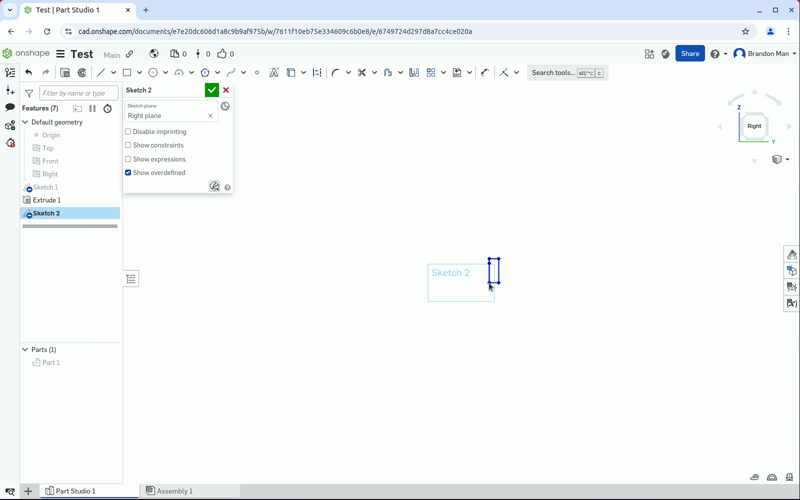
mouse_move(496, 264)
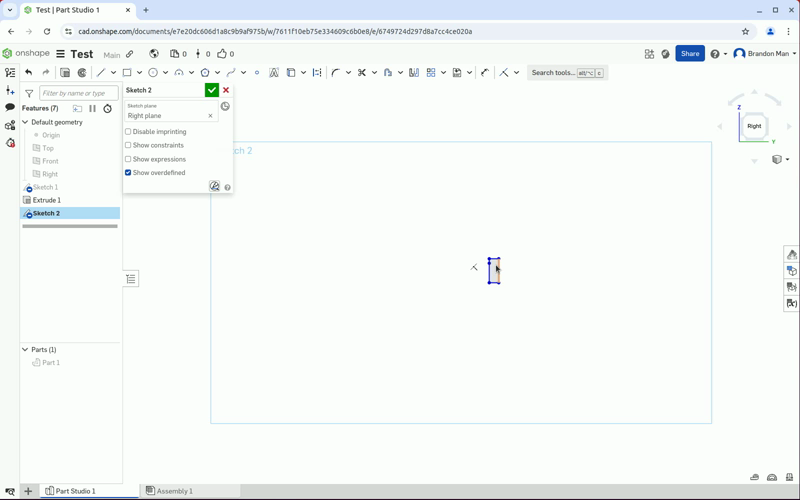
scroll(6)
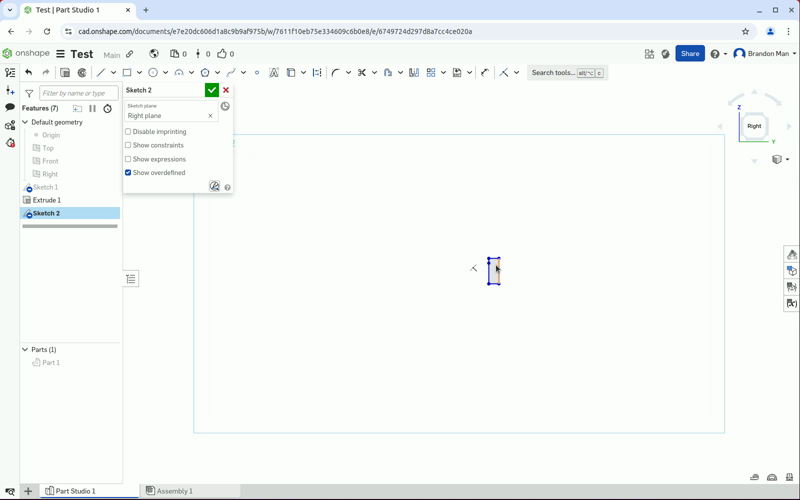
scroll(6)
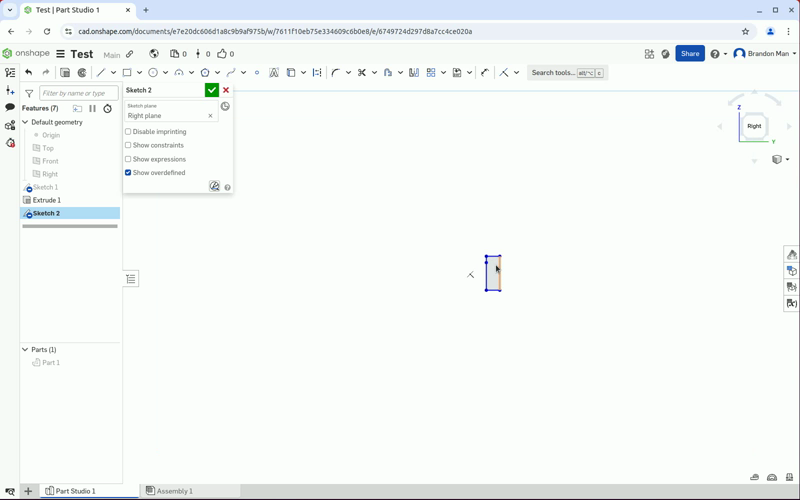
scroll(6)
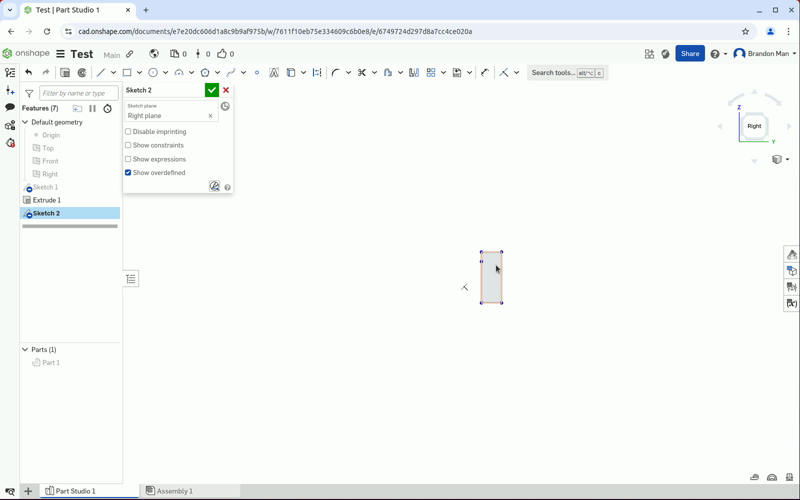
scroll(6)
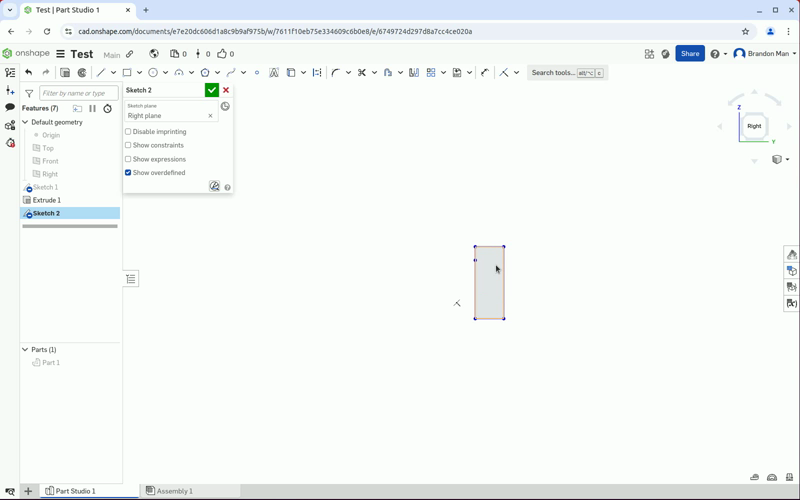
scroll(6)
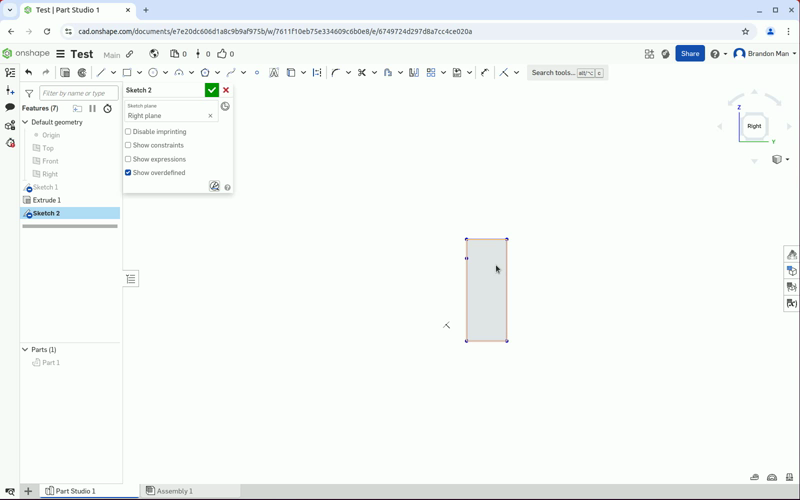
scroll(6)
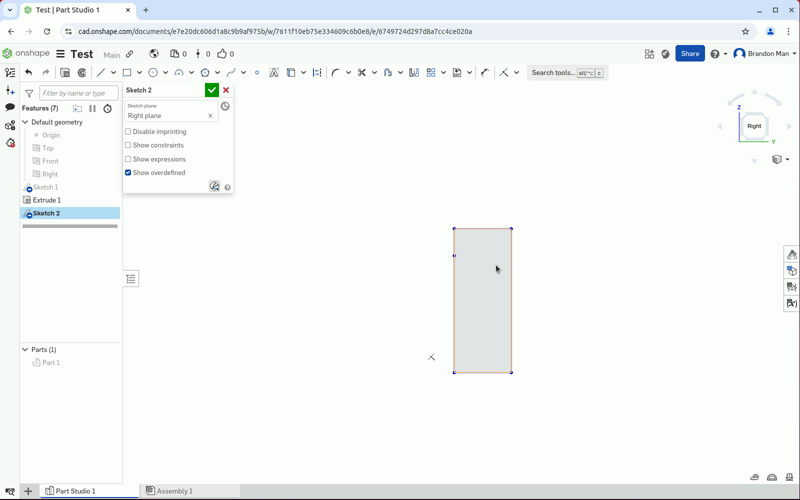
scroll(6)
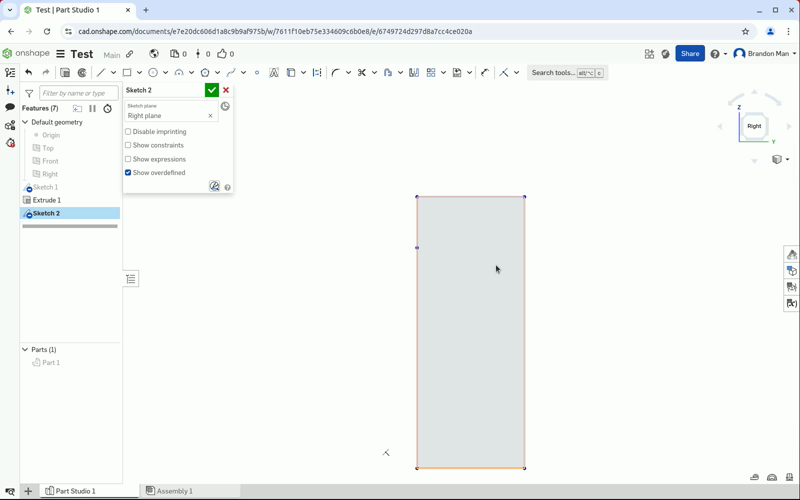
click(496, 264)
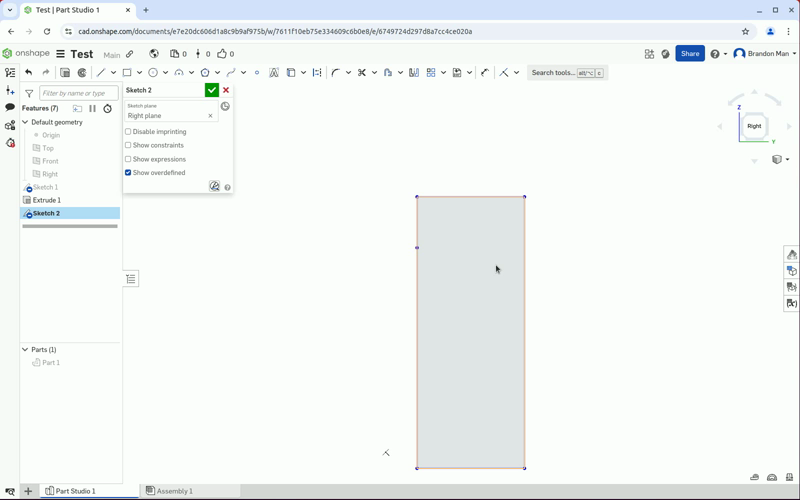
scroll(-6)
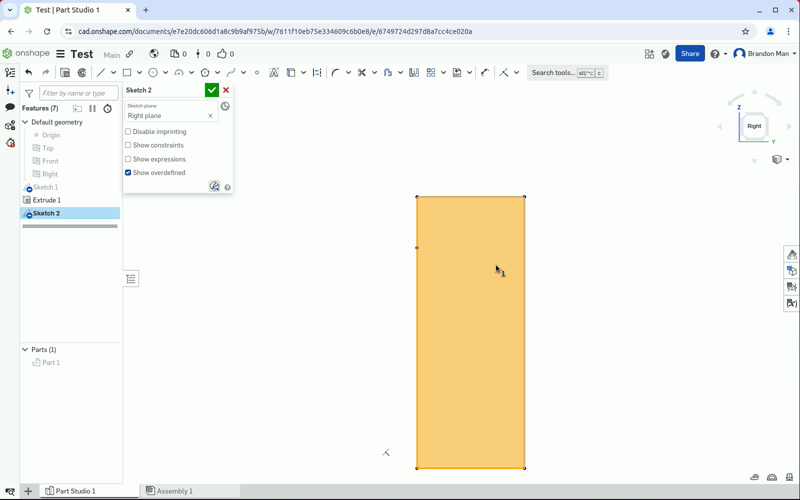
scroll(-6)
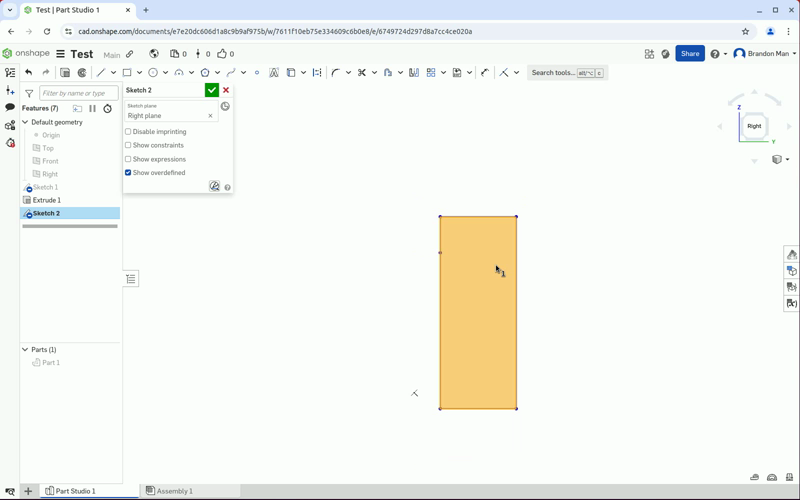
scroll(-6)
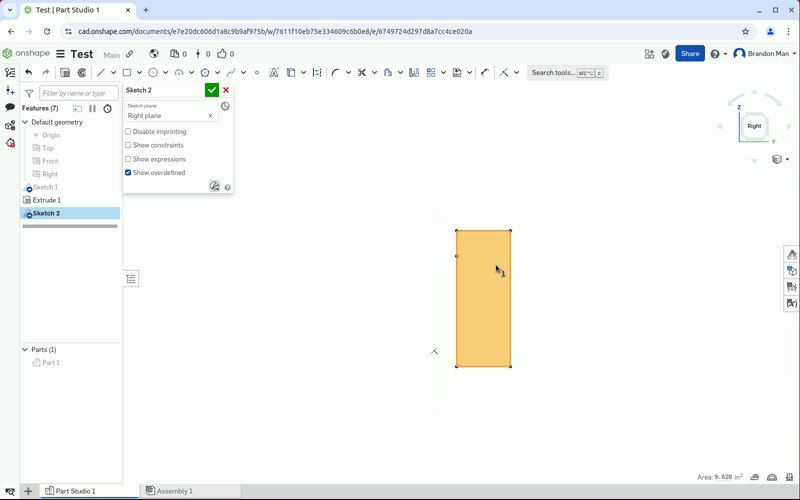
scroll(-6)
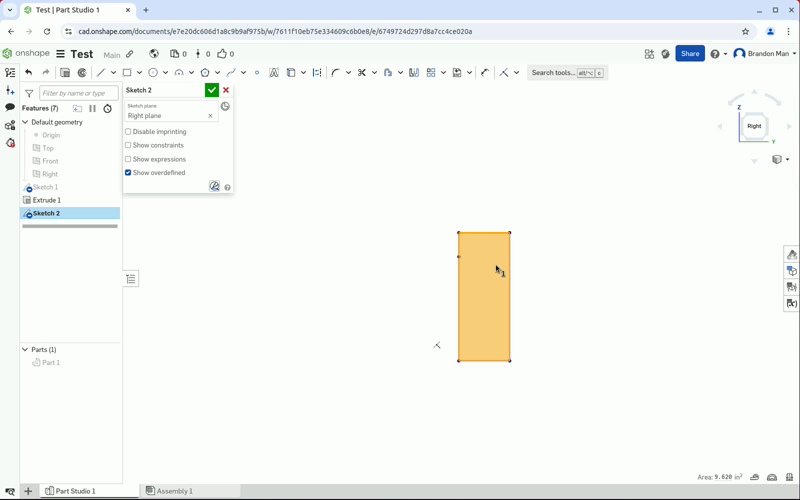
scroll(-6)
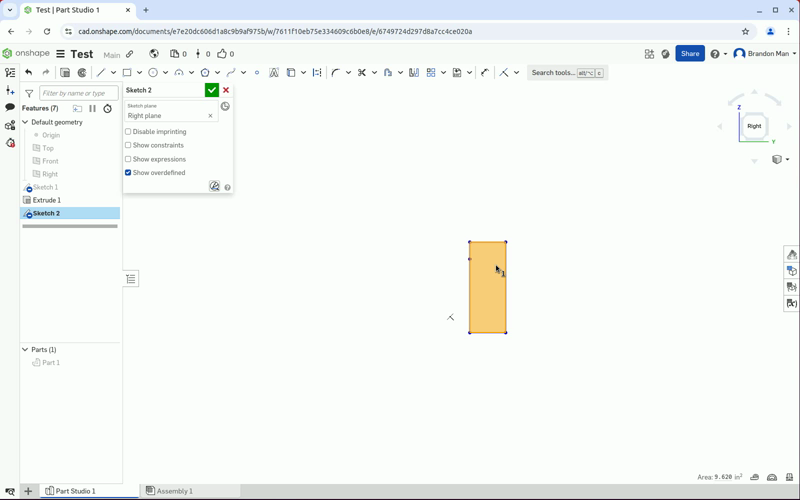
scroll(-6)
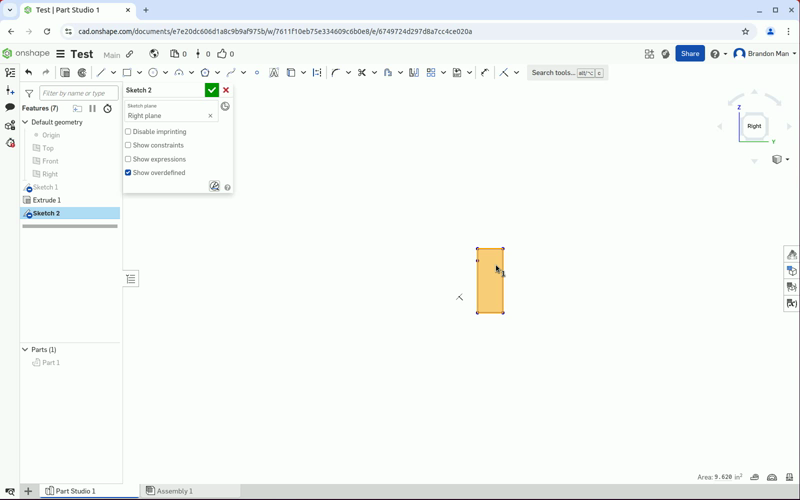
scroll(-6)
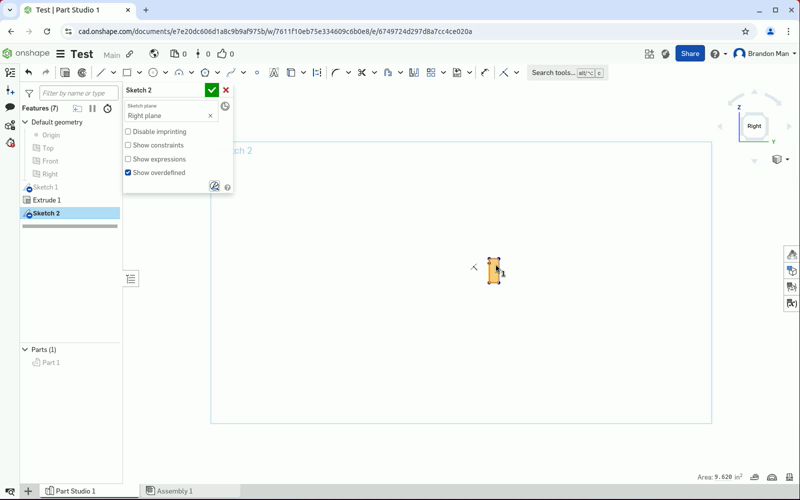
mouse_move(73, 352)
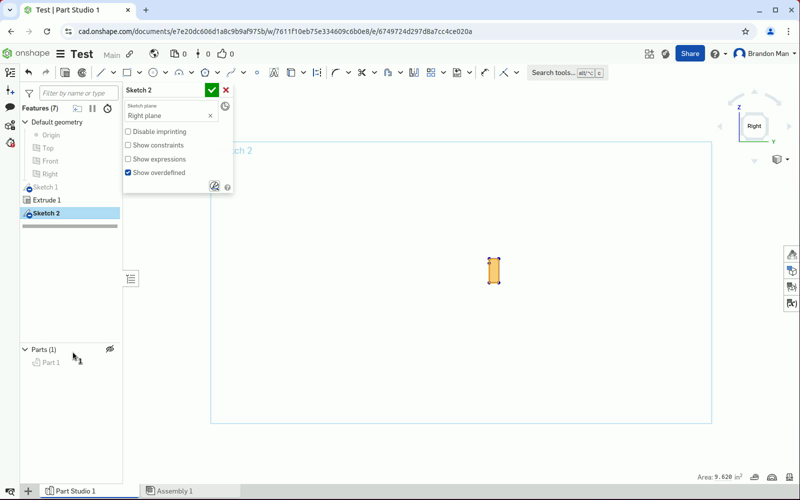
key(shift+y)
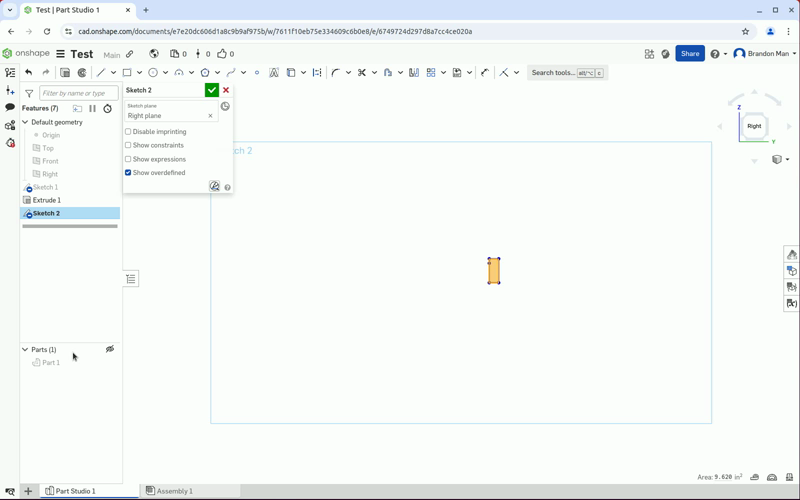
key(shift+e)
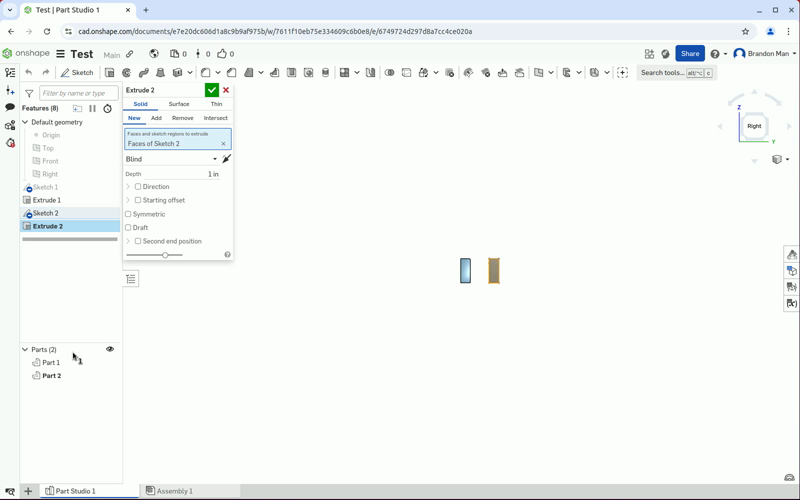
mouse_move(143, 106)
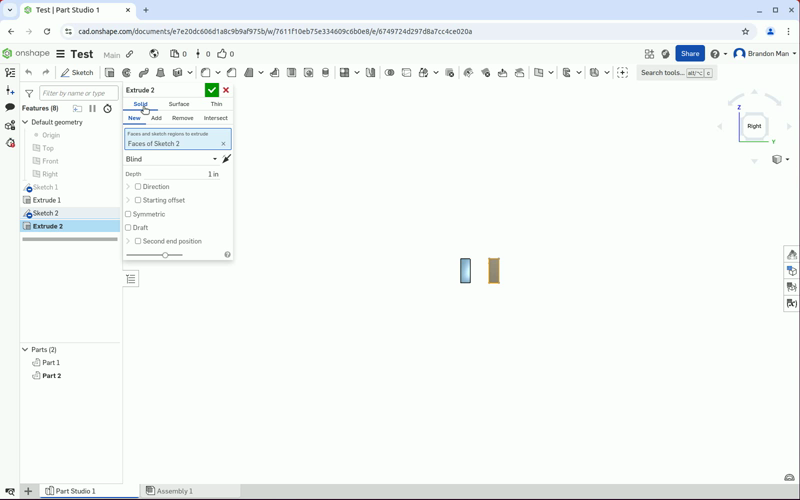
click(143, 106)
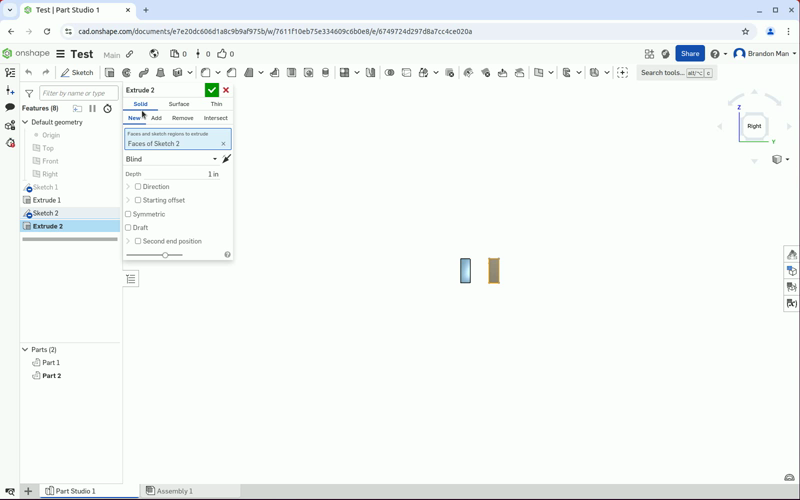
mouse_move(137, 120)
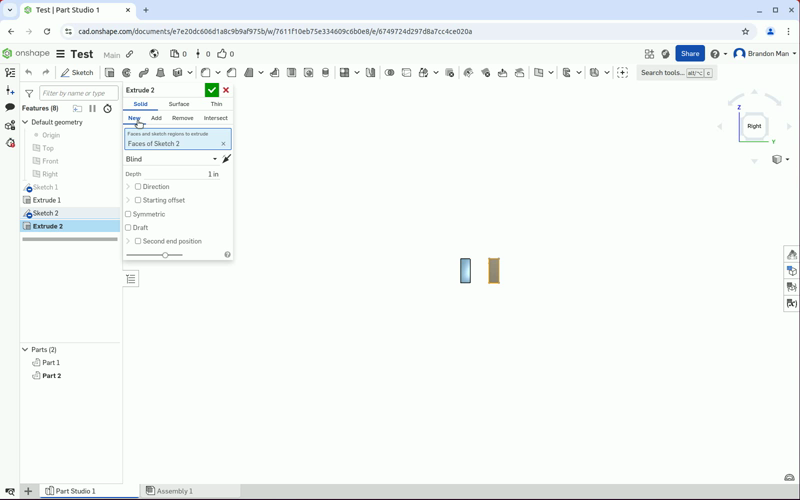
click(137, 120)
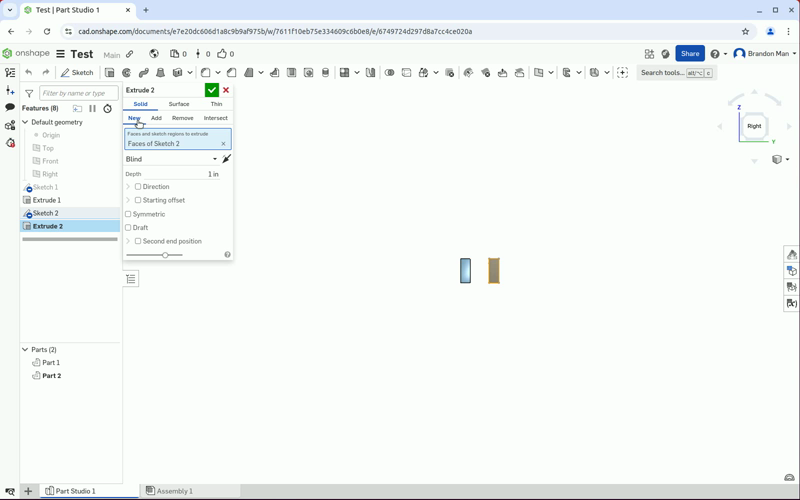
key(tab, 4)
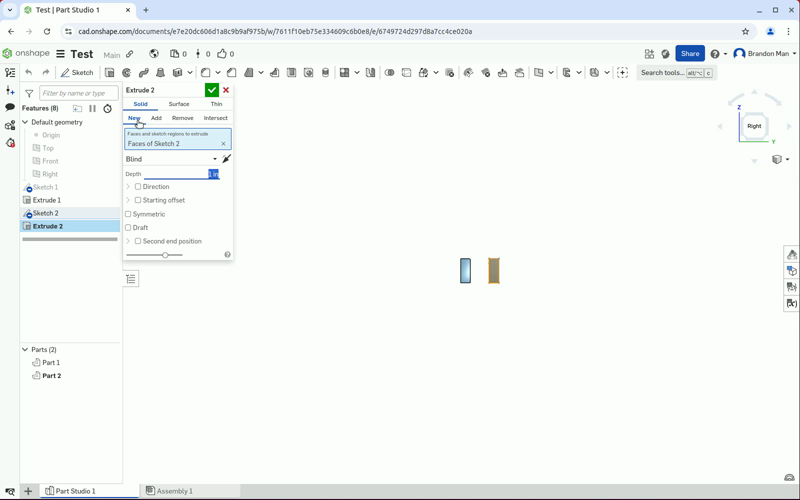
text(23.108)
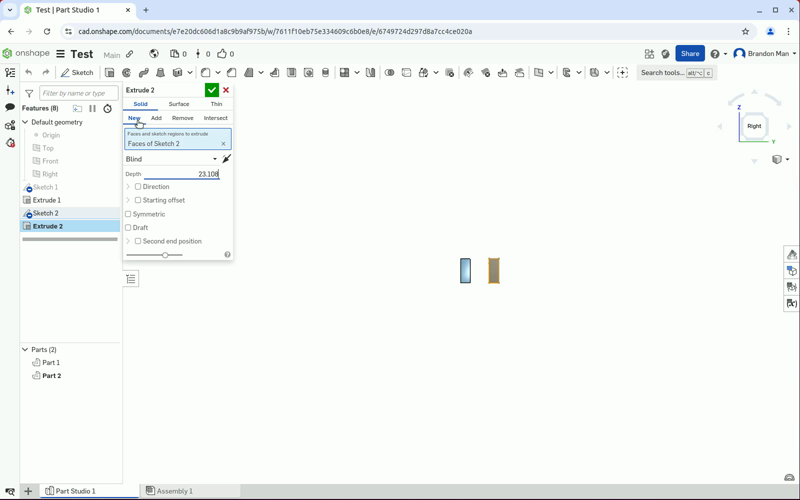
key(enter)
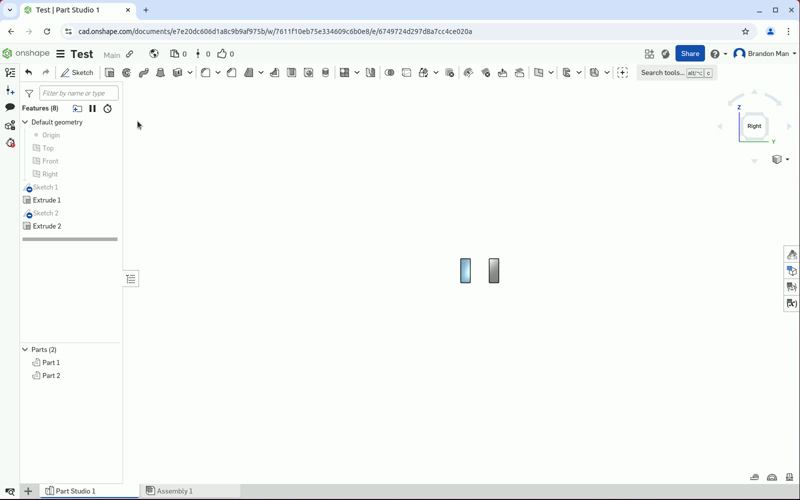
key(shift+h)
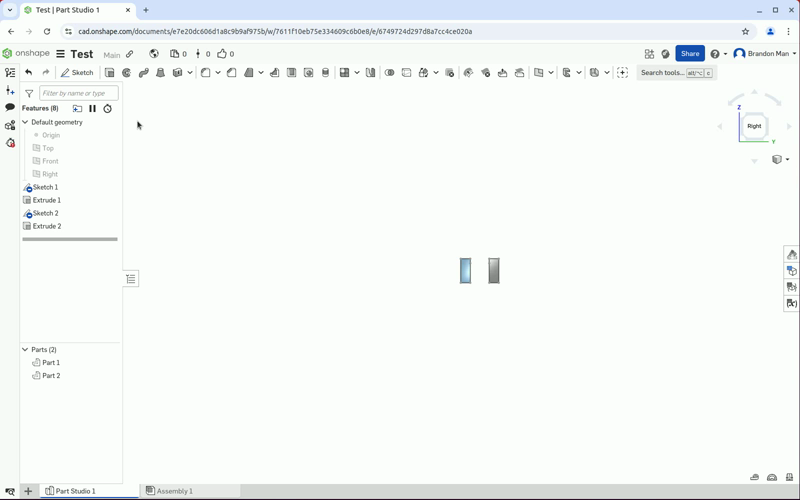
key(shift+h)
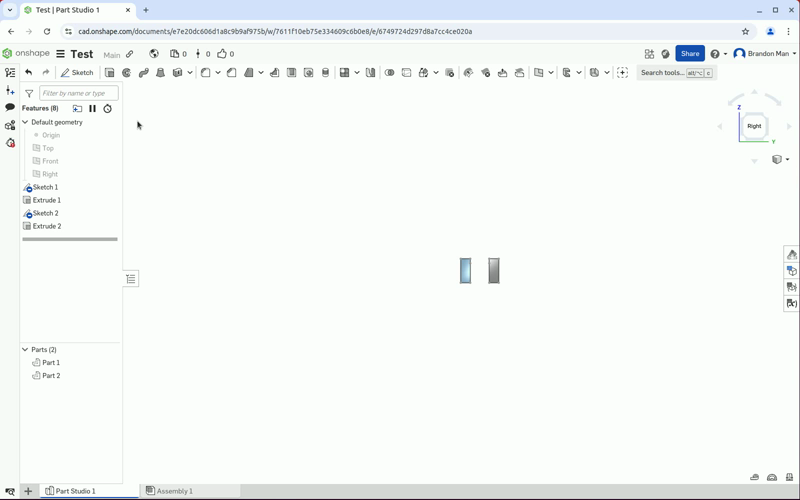
key(shift+7)
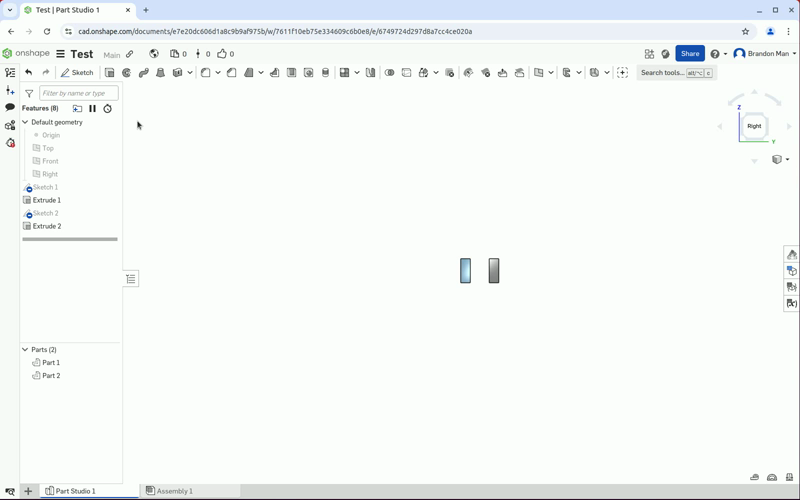
key(right, 2)
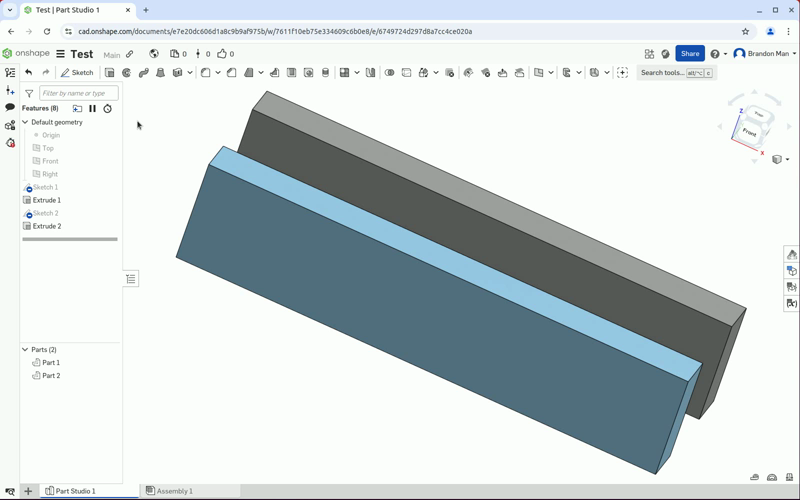
key(down, 2)
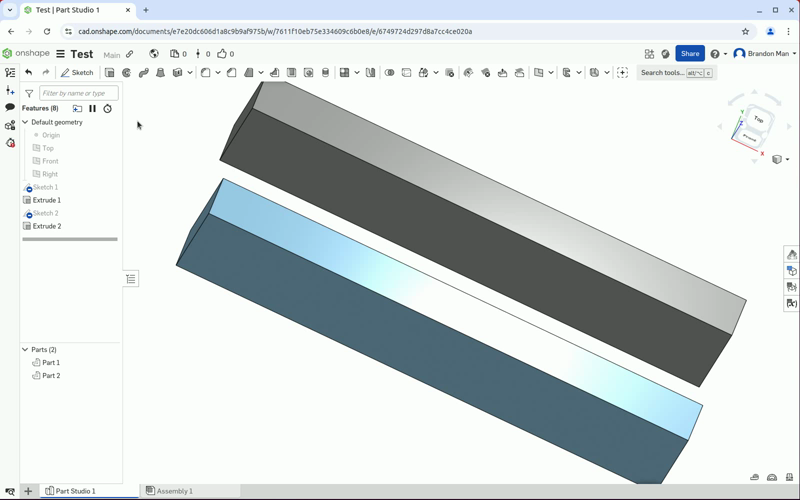
key(up, 2)
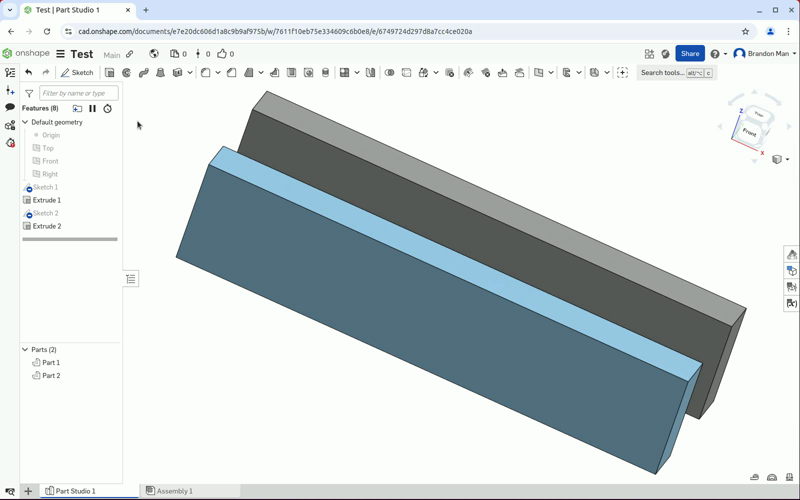
key(left, 2)
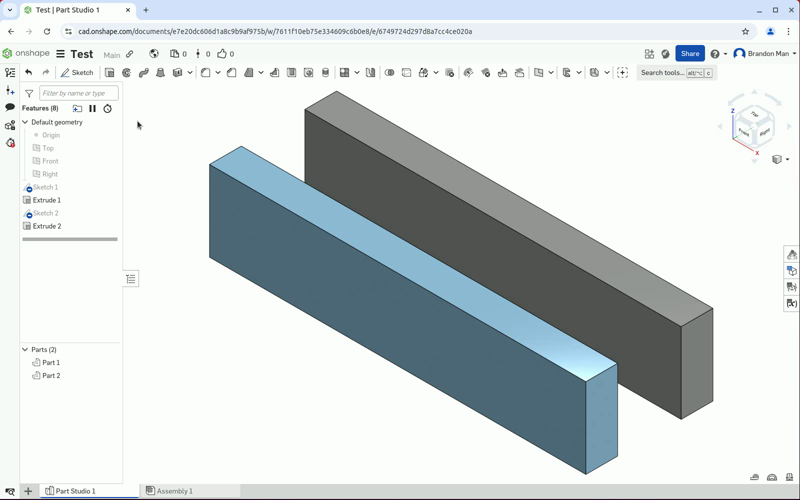
mouse_move(73, 189)
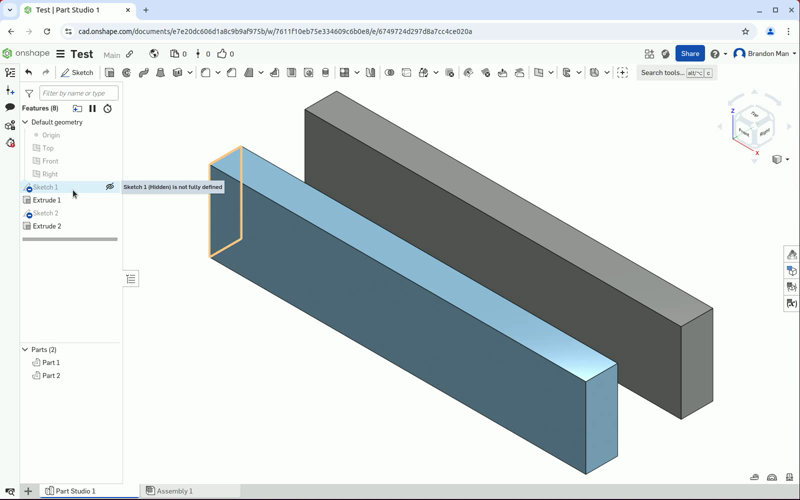
click(73, 189)